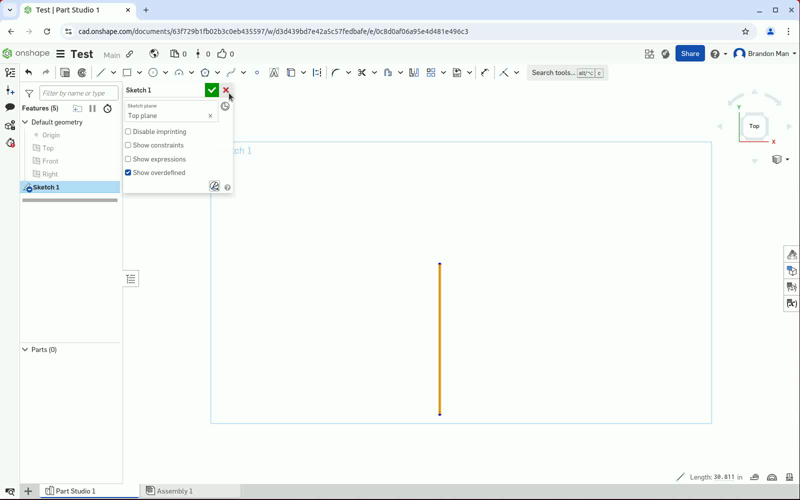
key(shift+h)
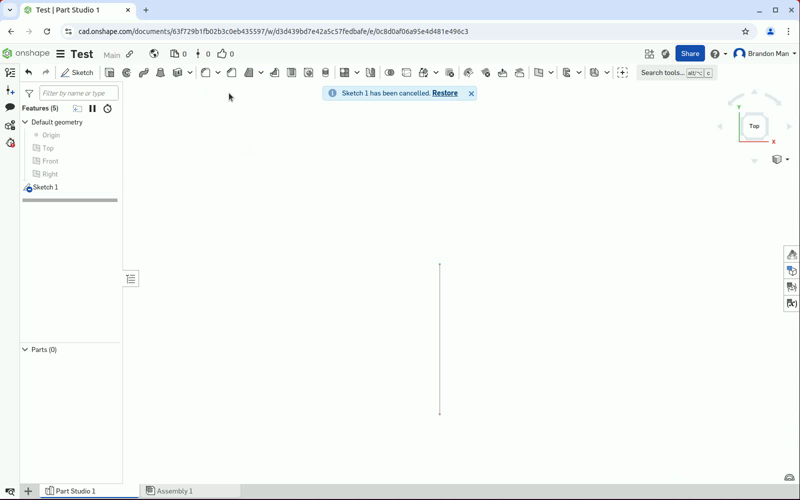
key(shift+s)
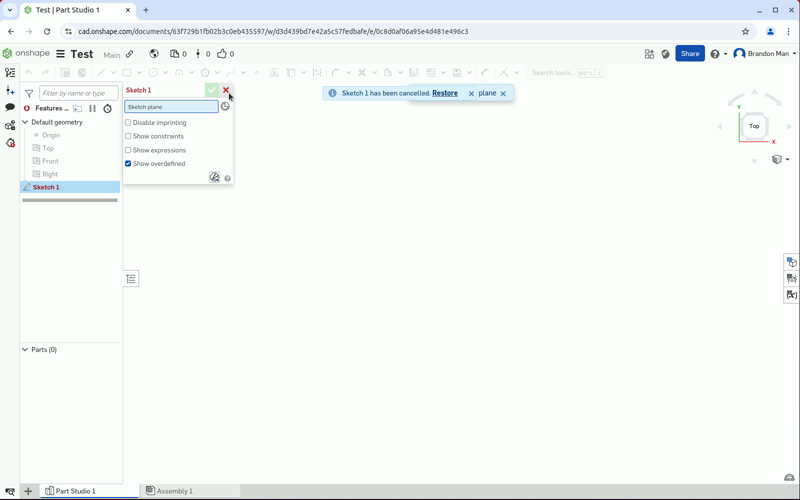
mouse_move(73, 150)
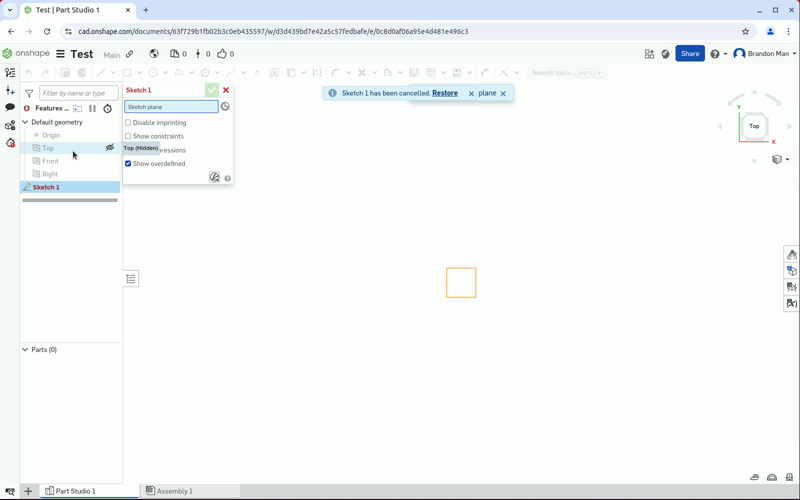
click(73, 150)
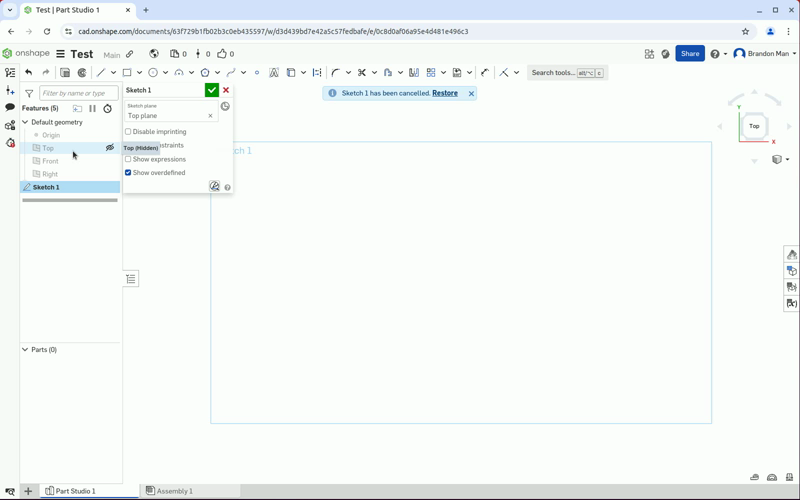
mouse_move(73, 352)
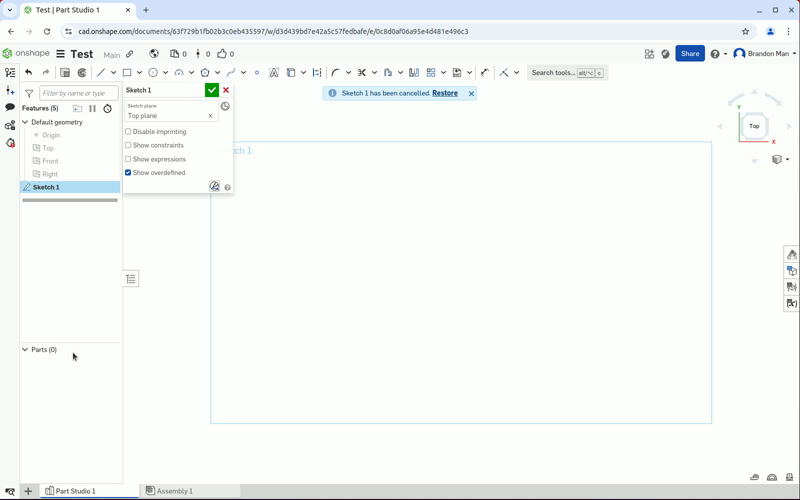
key(y)
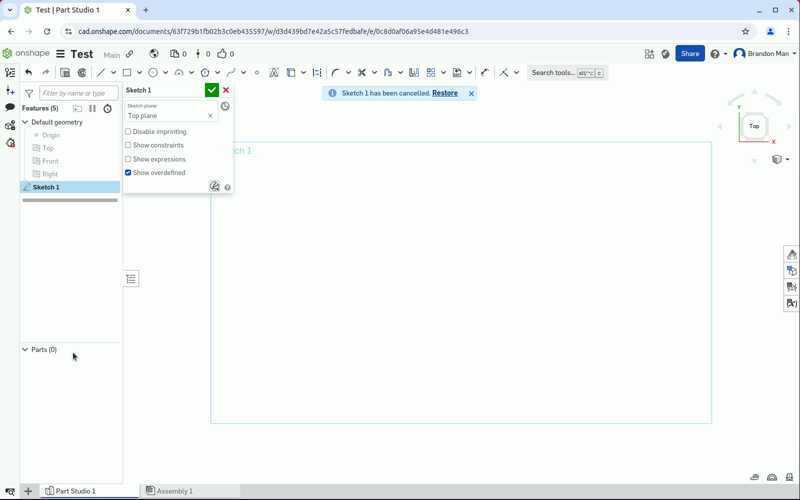
key(a)
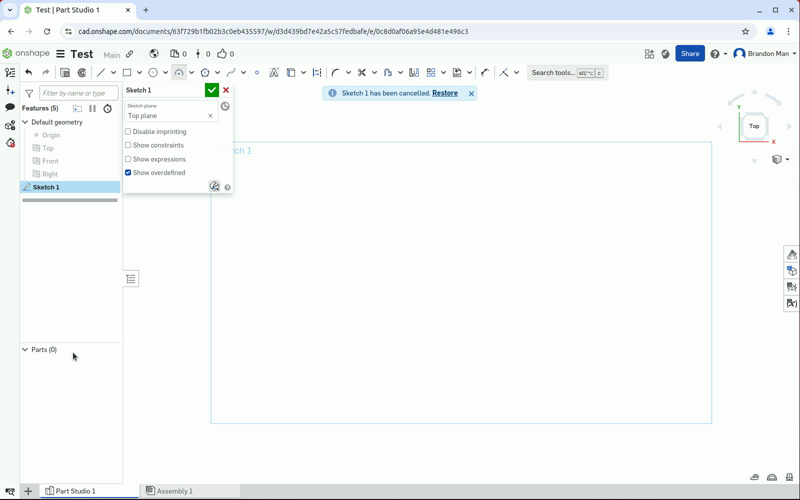
key_down(shift)
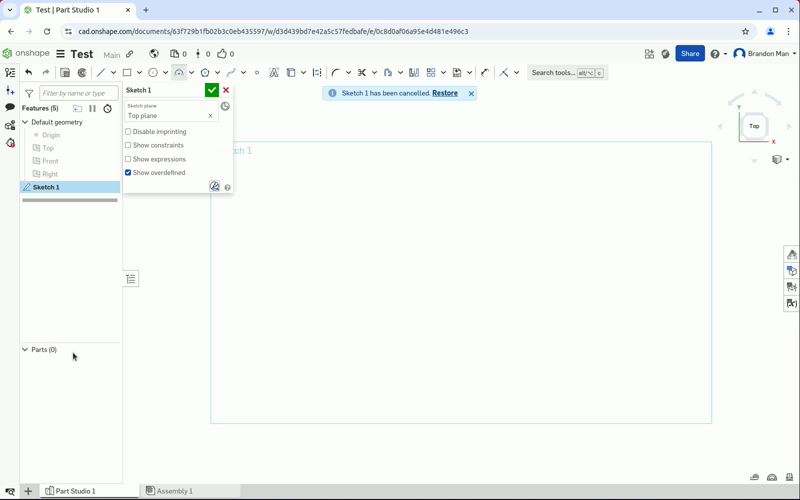
mouse_move(438, 375)
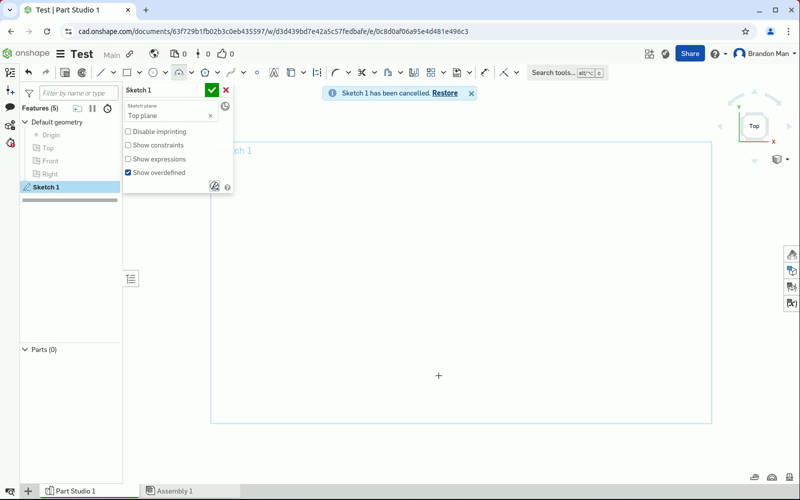
click(438, 375)
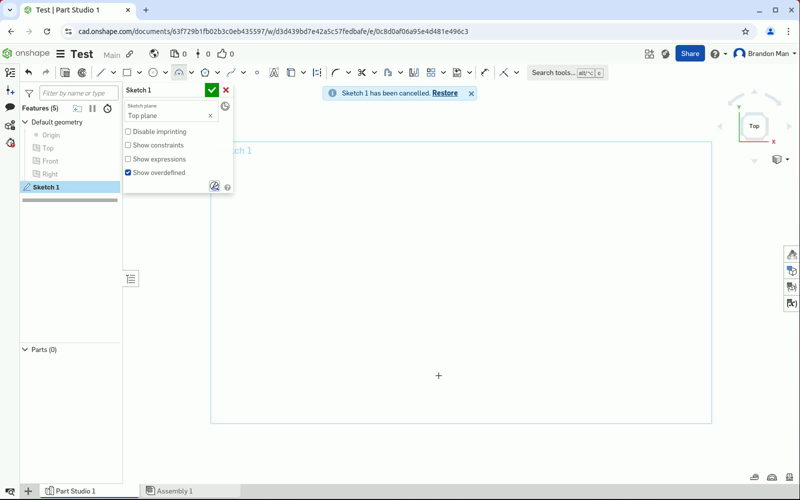
key_up(shift)
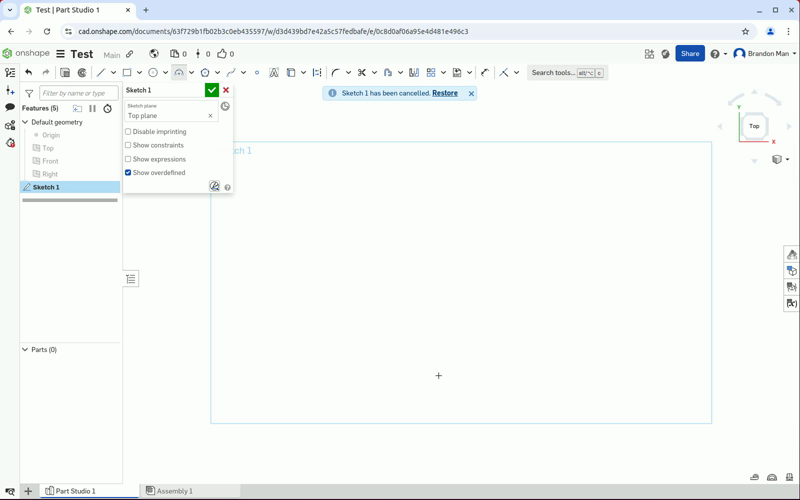
key_down(shift)
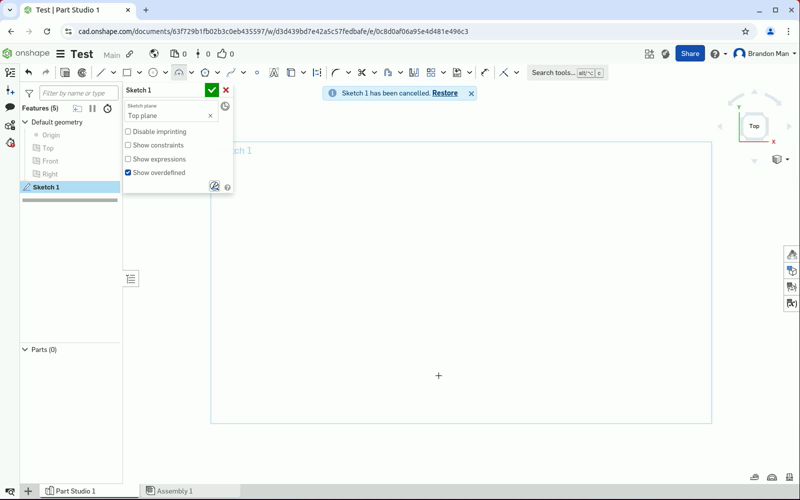
mouse_move(481, 375)
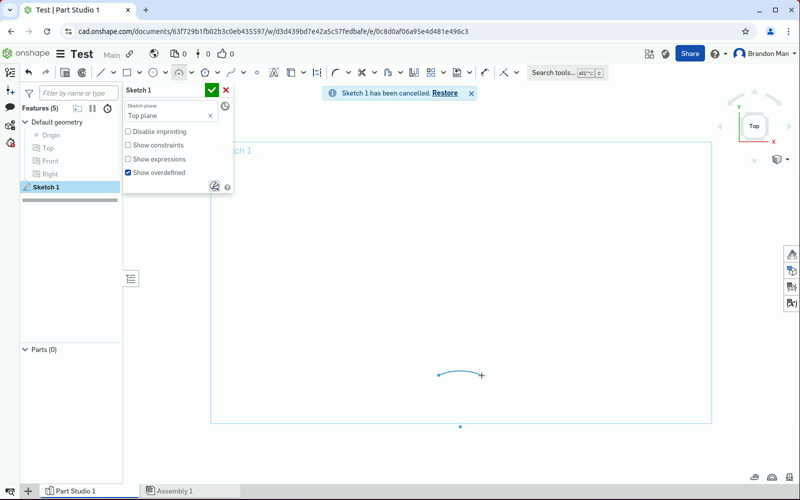
click(481, 375)
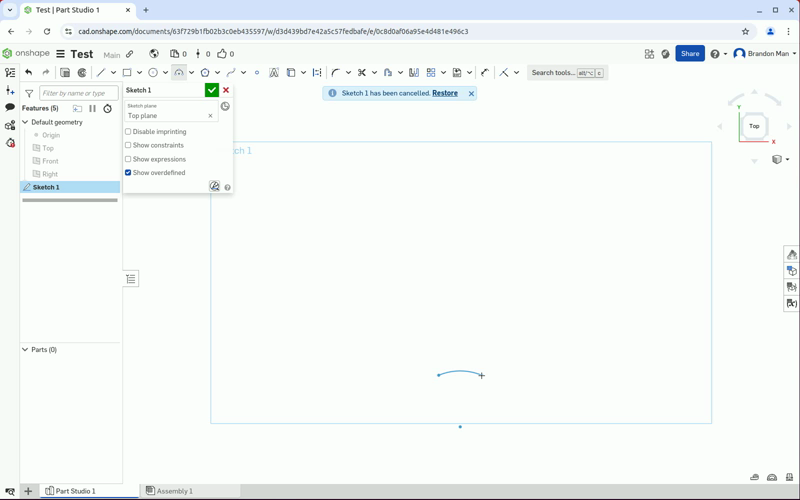
mouse_move(460, 192)
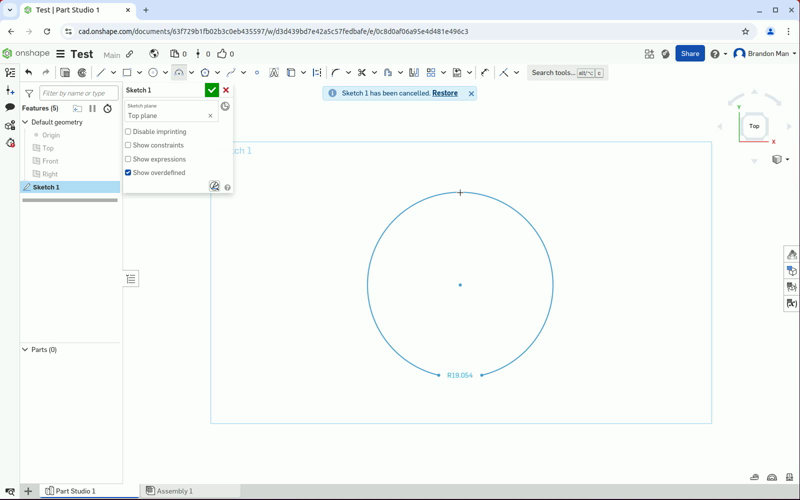
click(460, 192)
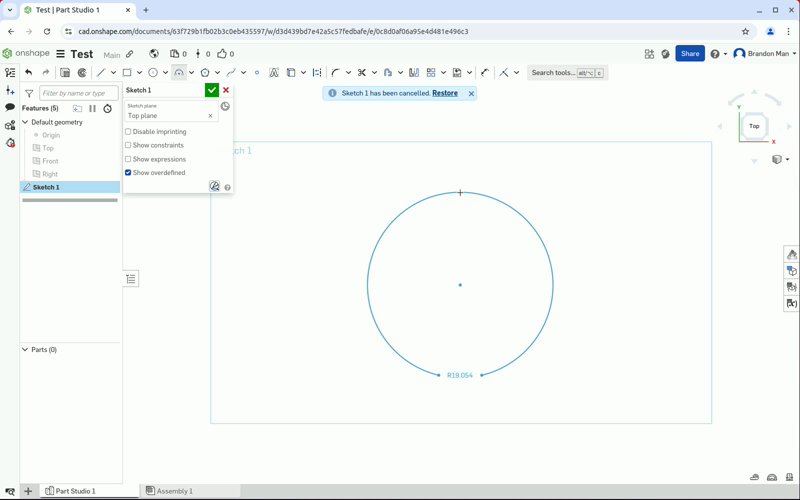
key_up(shift)
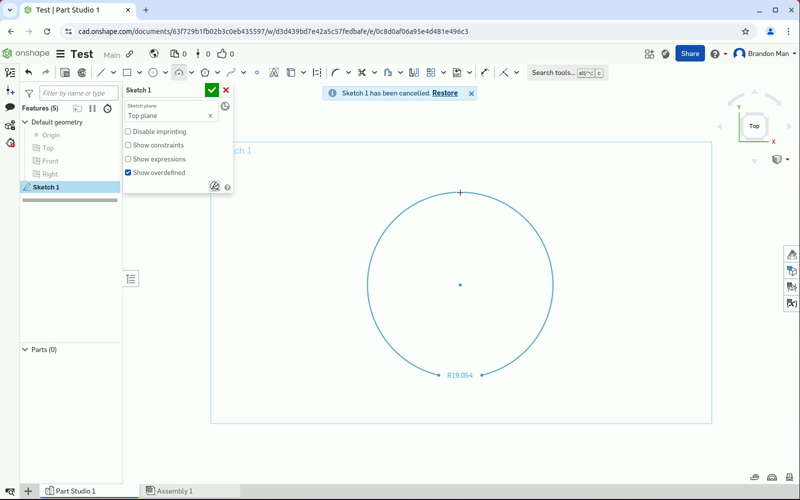
key(esc)
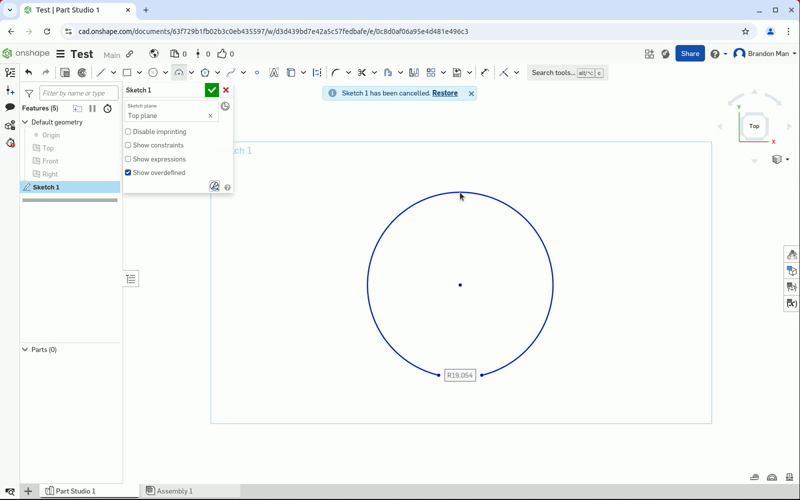
key(l)
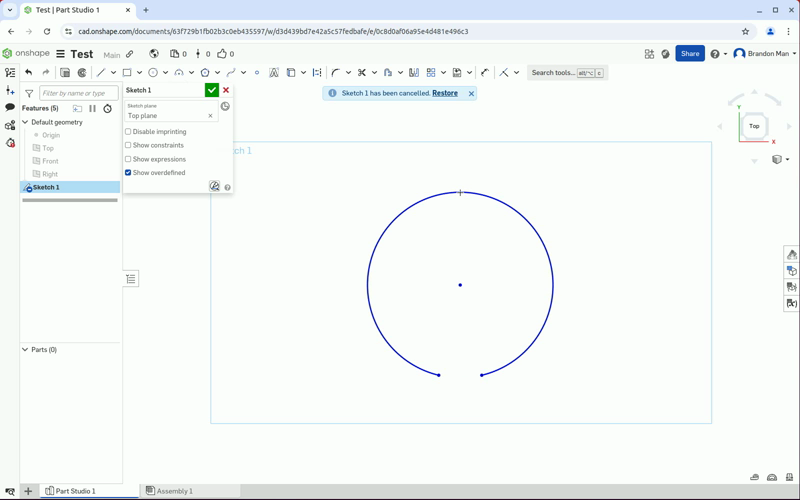
mouse_move(481, 375)
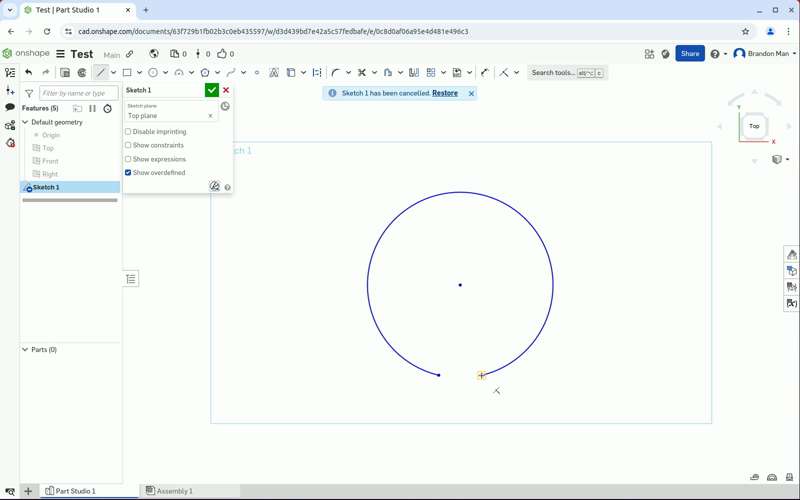
click(481, 375)
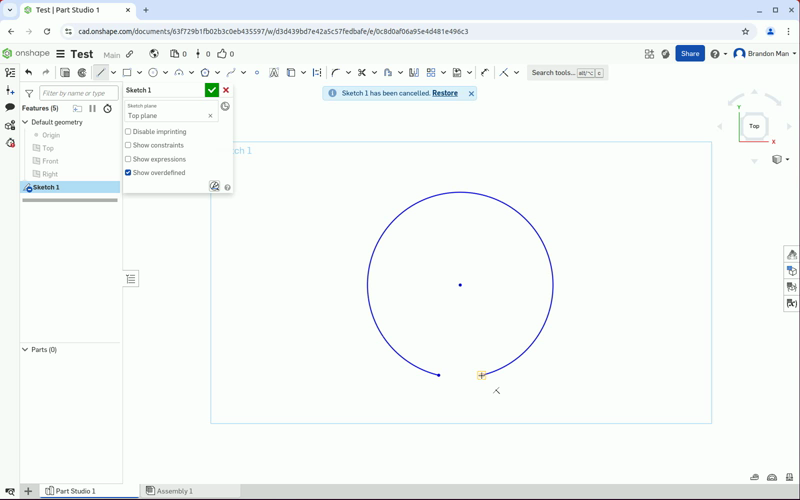
key_down(shift)
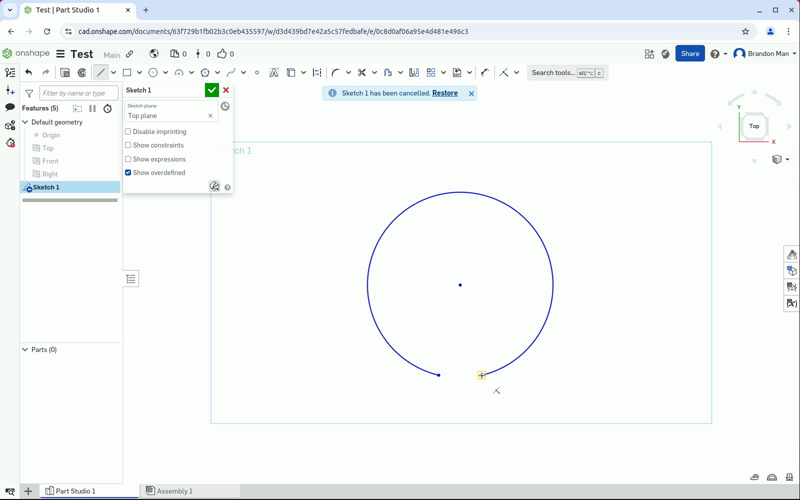
mouse_move(481, 303)
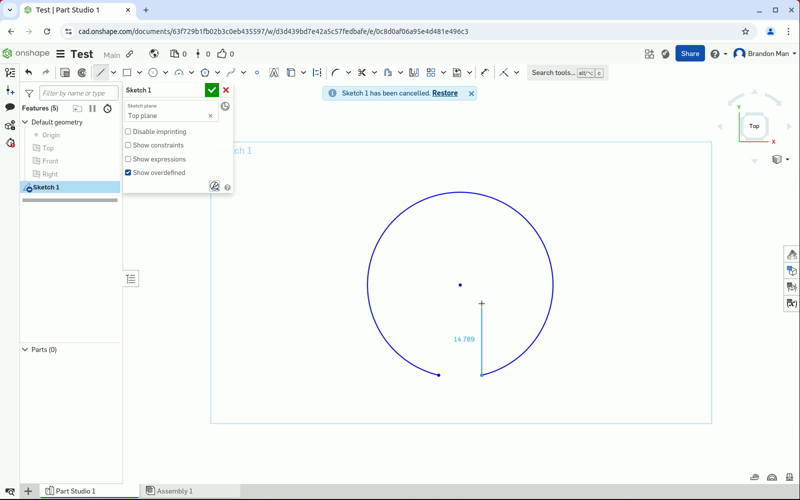
click(481, 303)
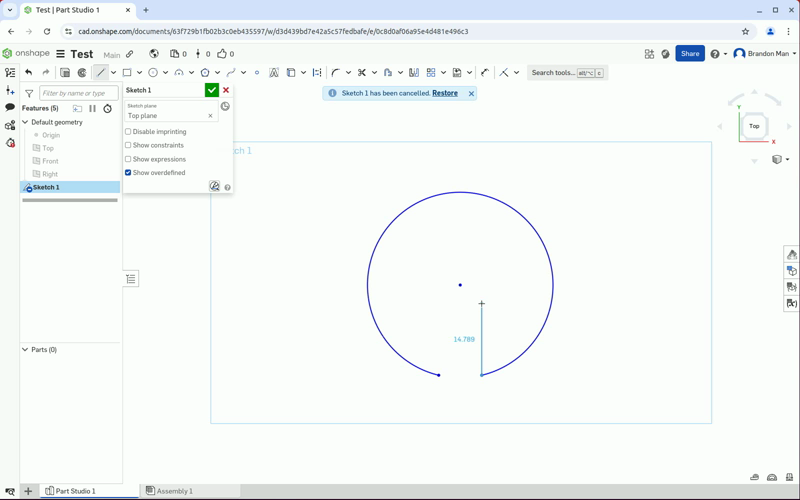
key_up(shift)
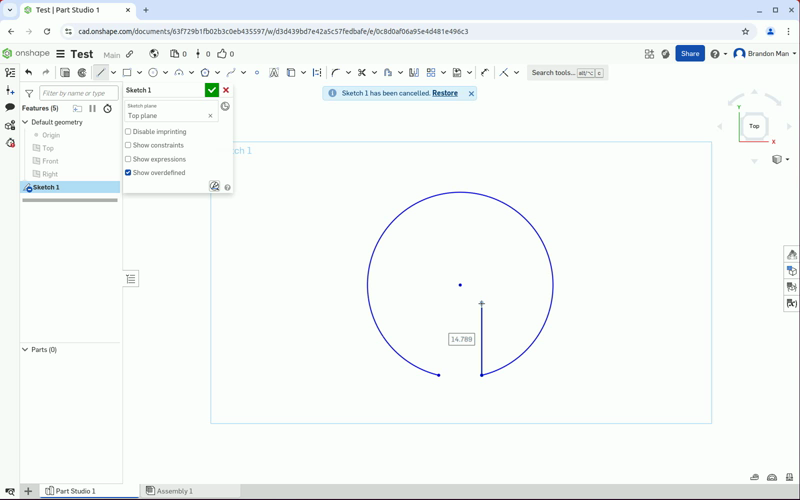
key(esc)
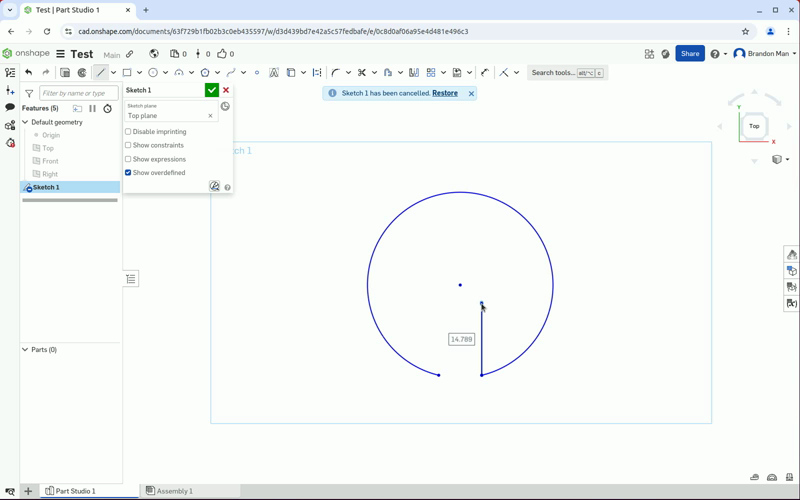
key(a)
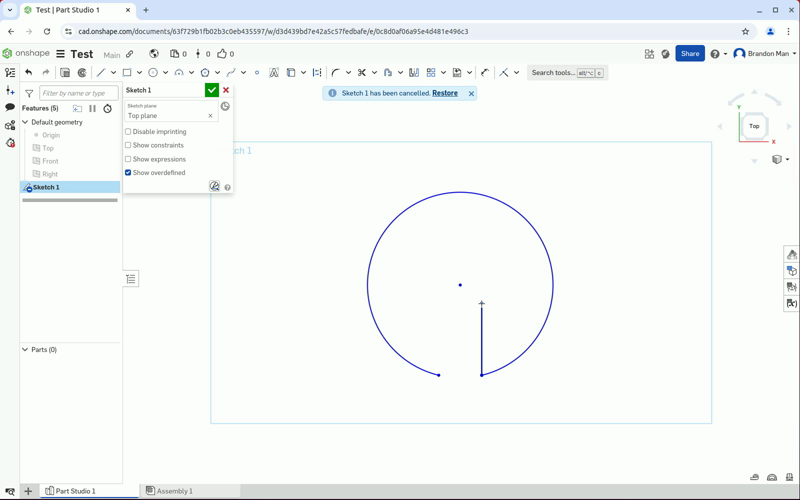
mouse_move(481, 303)
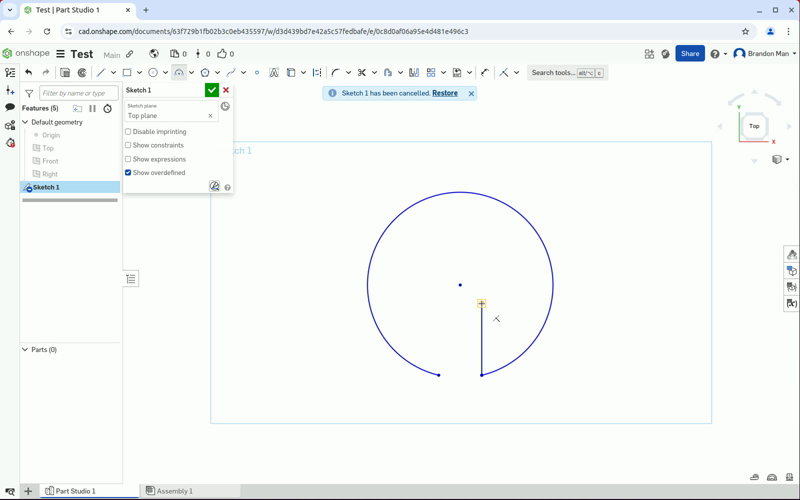
click(481, 303)
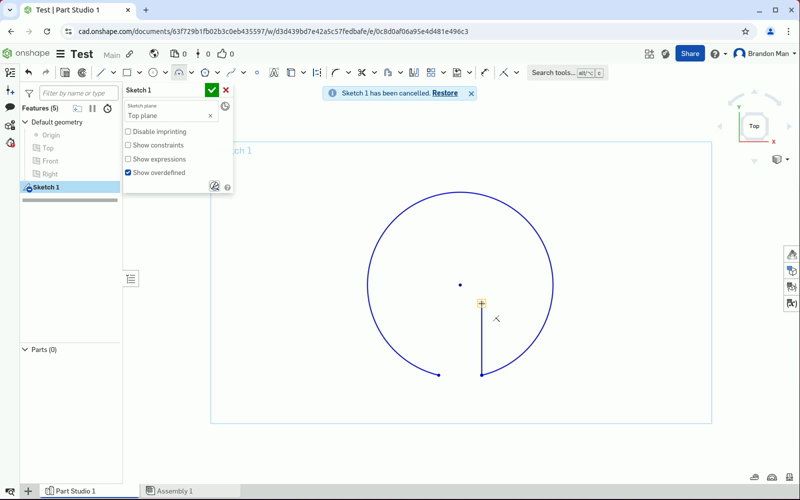
key_down(shift)
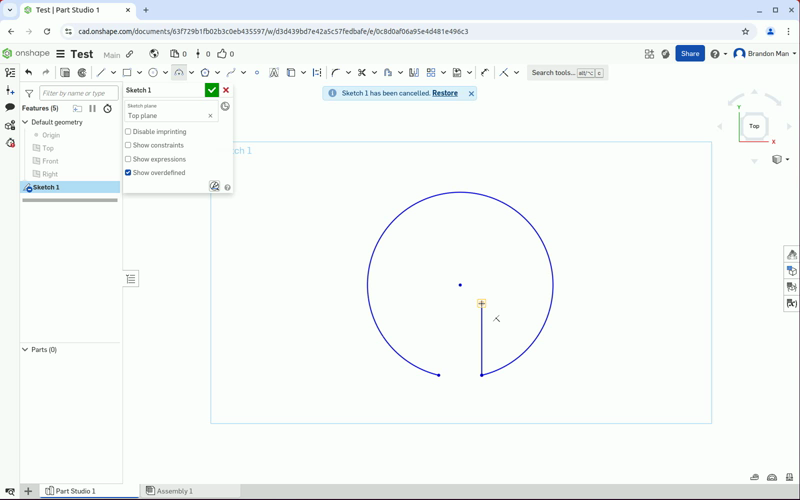
mouse_move(438, 303)
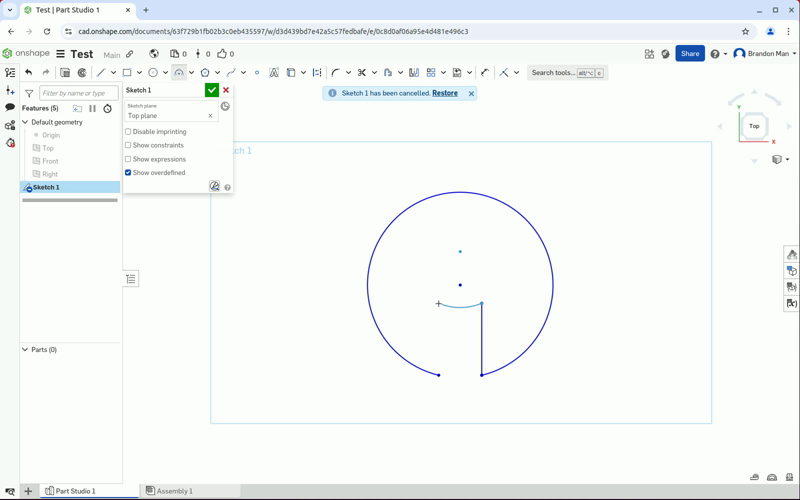
click(438, 303)
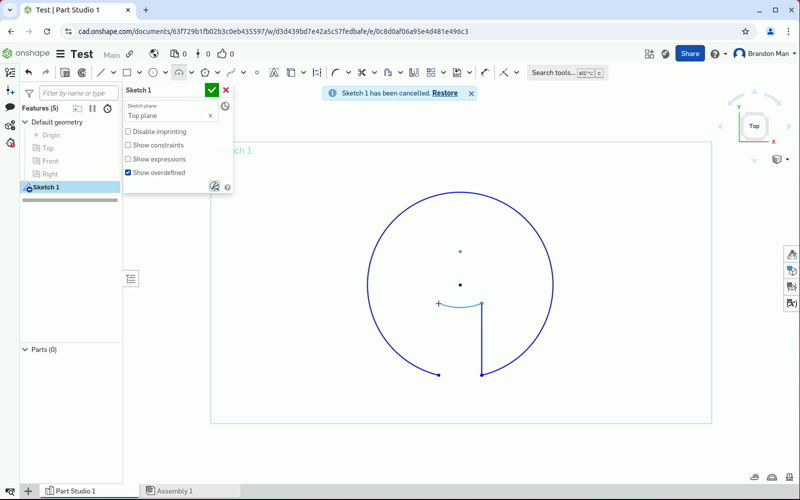
mouse_move(460, 254)
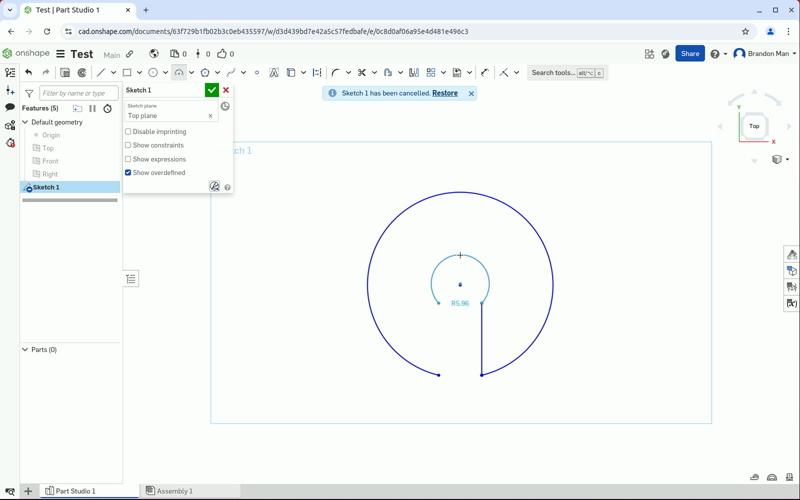
click(460, 254)
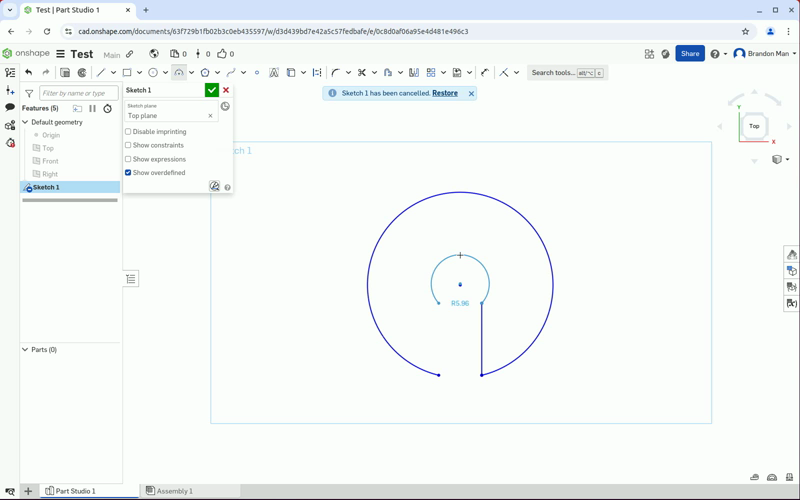
key_up(shift)
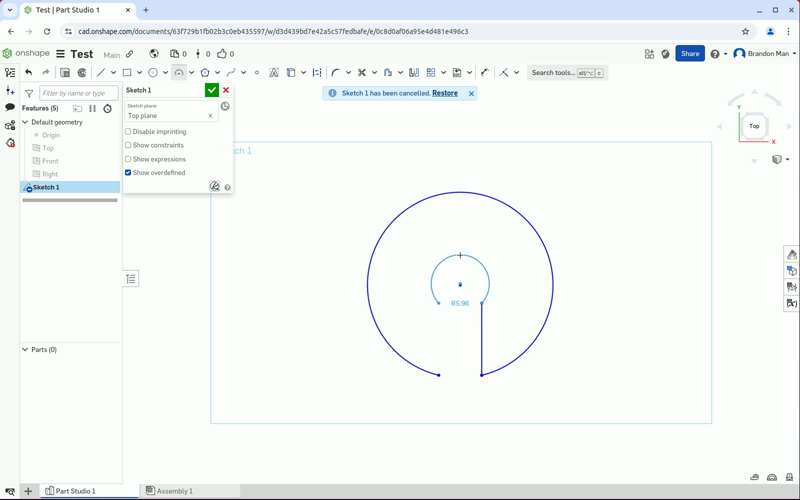
key(esc)
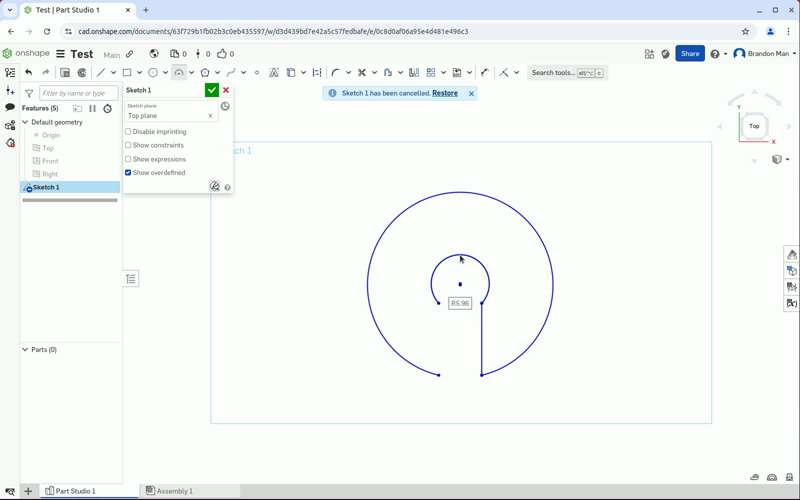
key(l)
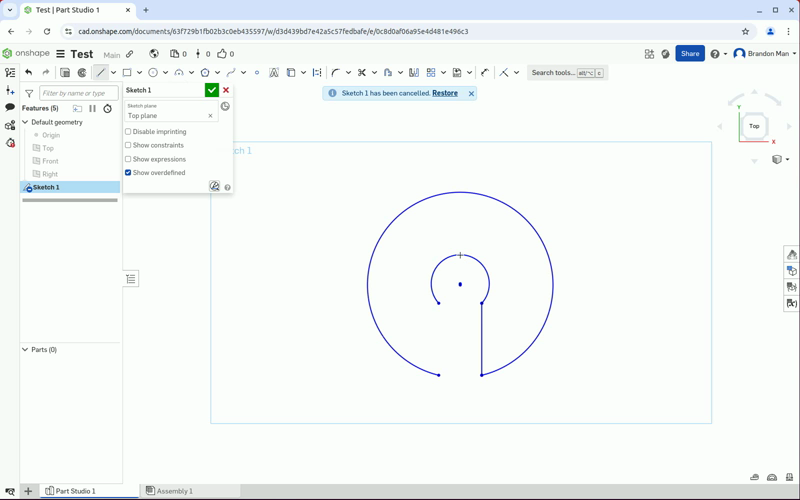
mouse_move(438, 303)
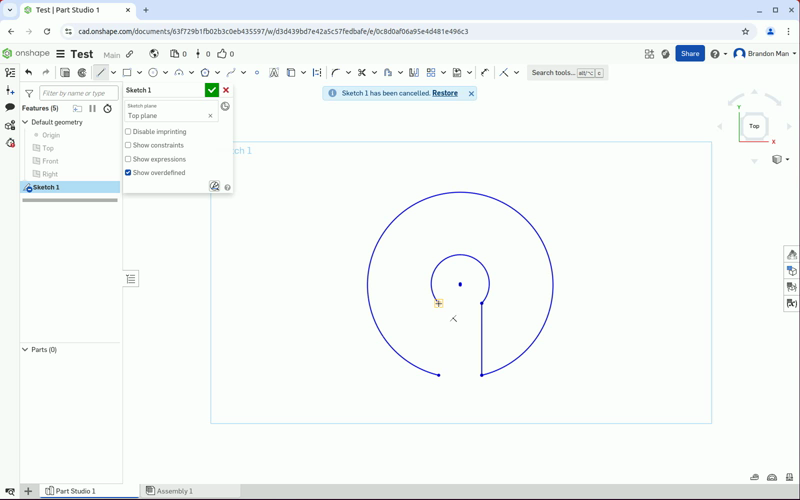
click(438, 303)
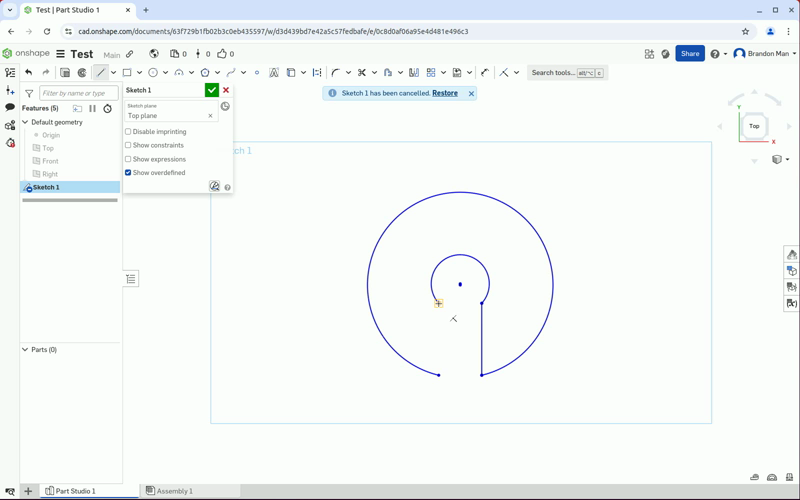
key_down(shift)
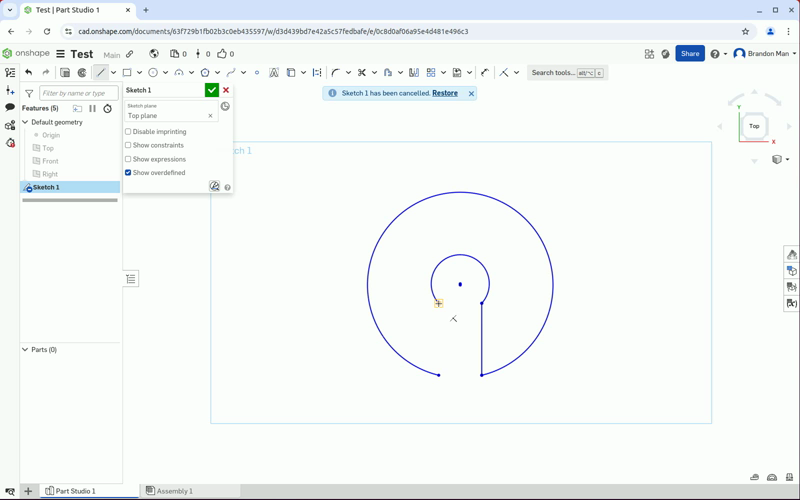
mouse_move(438, 375)
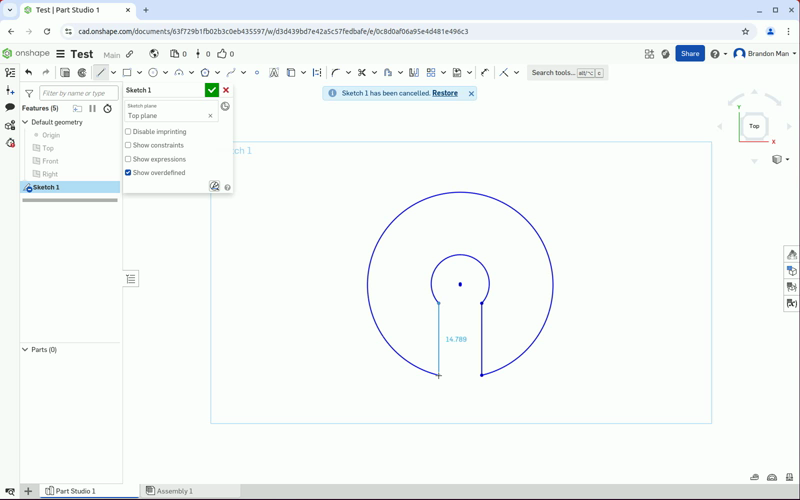
key_up(shift)
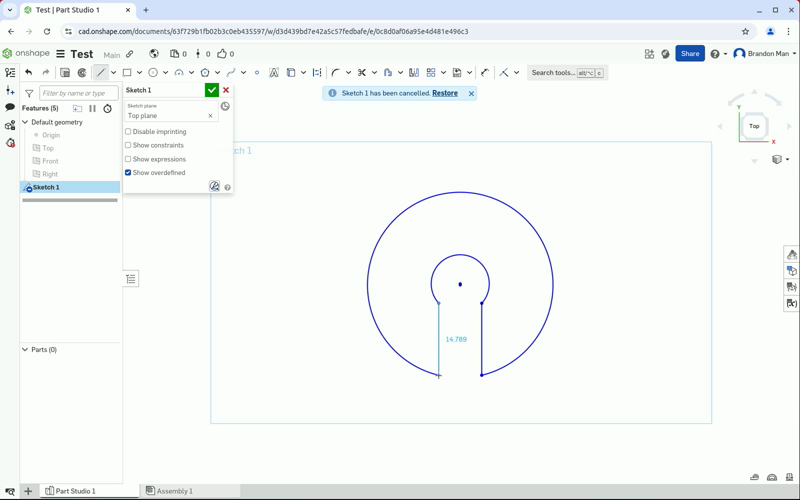
click(438, 375)
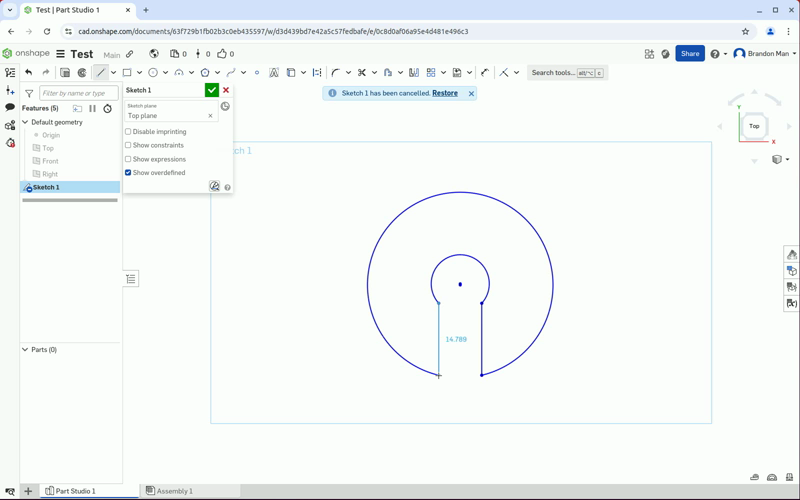
key(esc)
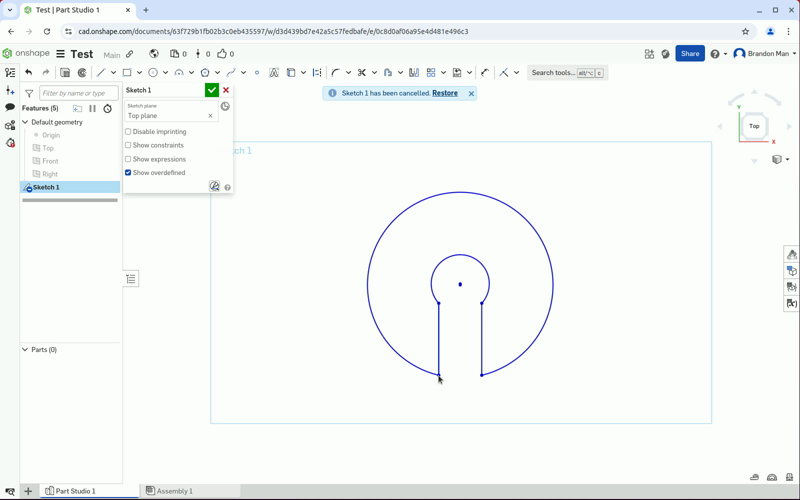
mouse_move(517, 235)
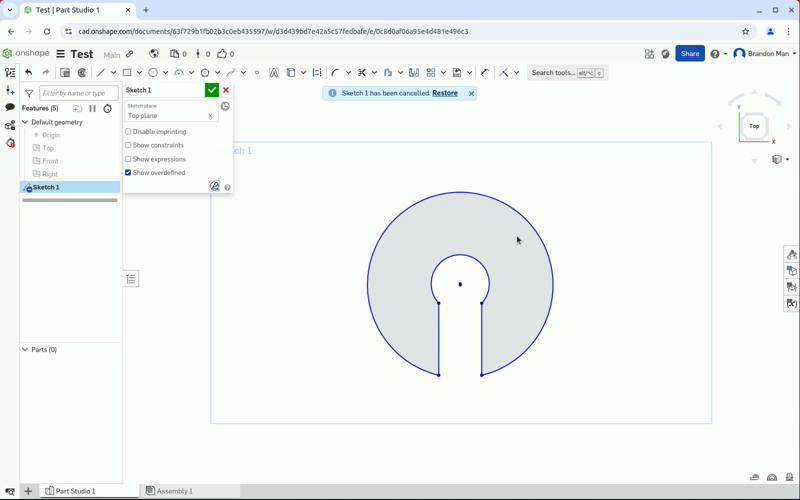
click(517, 235)
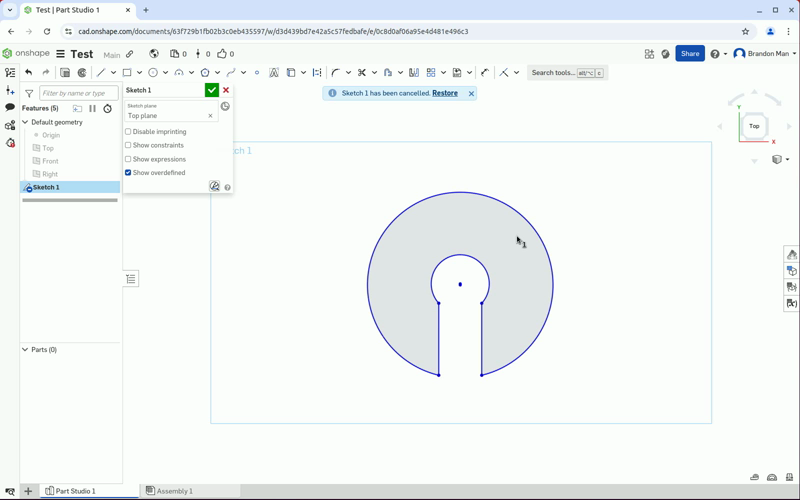
mouse_move(73, 352)
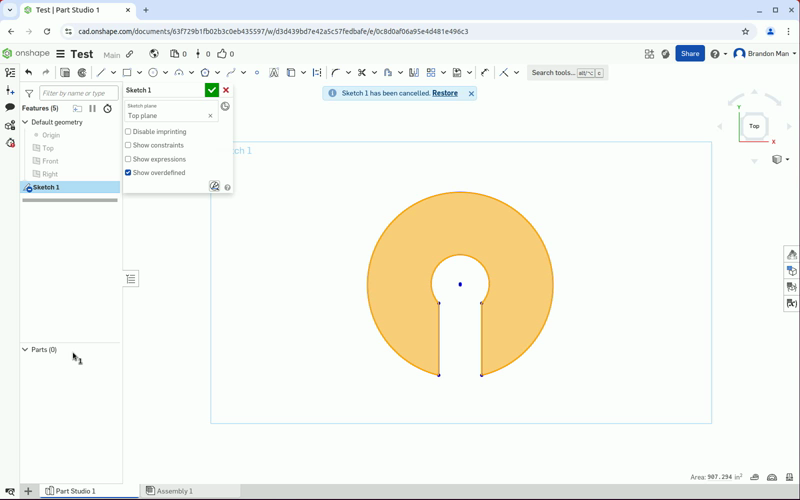
key(shift+y)
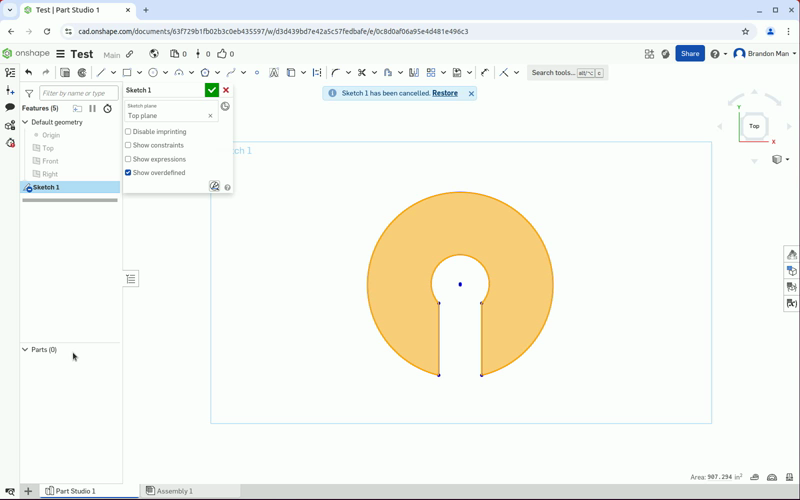
key(shift+e)
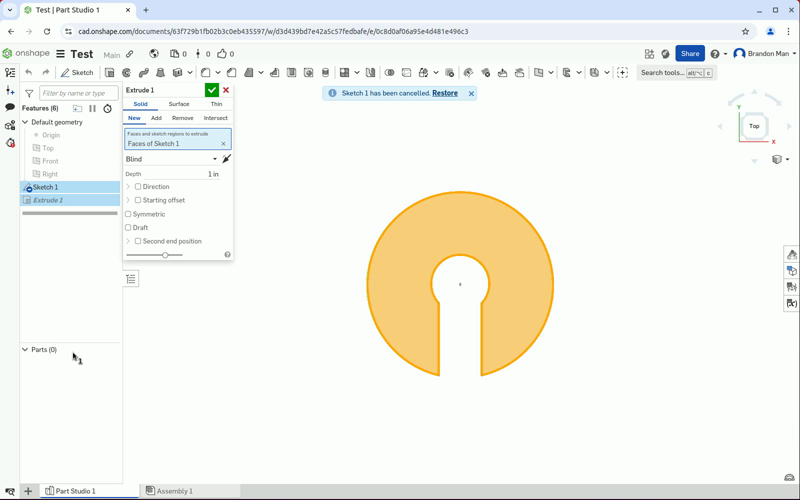
mouse_move(143, 106)
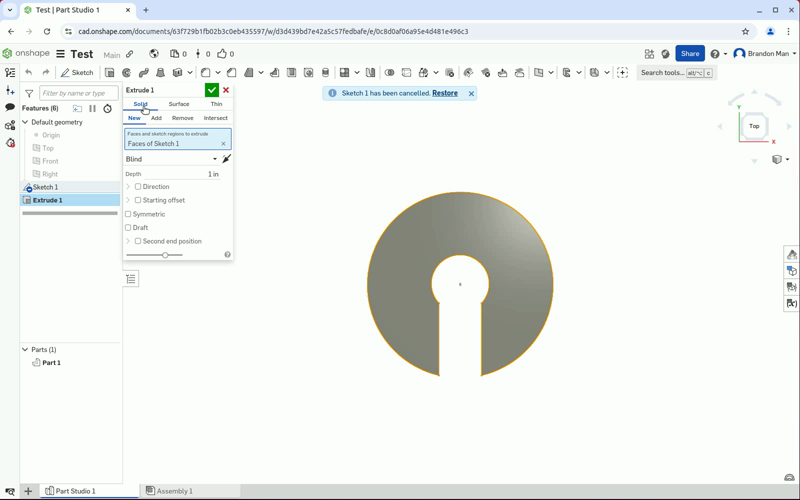
click(143, 106)
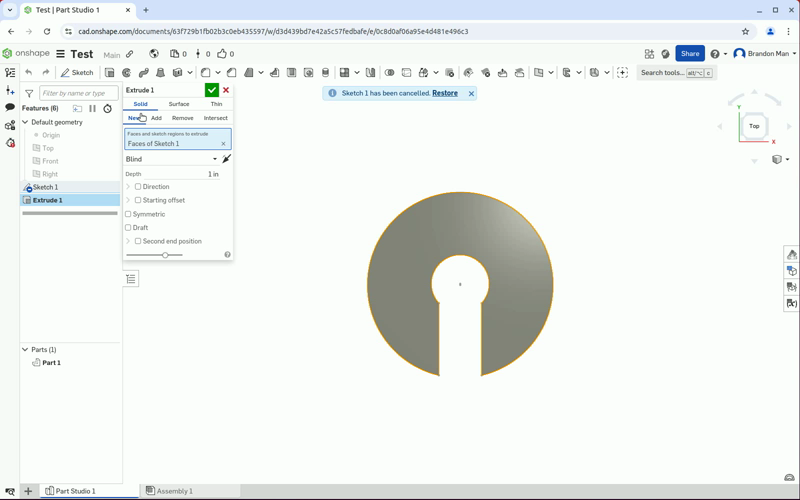
mouse_move(137, 120)
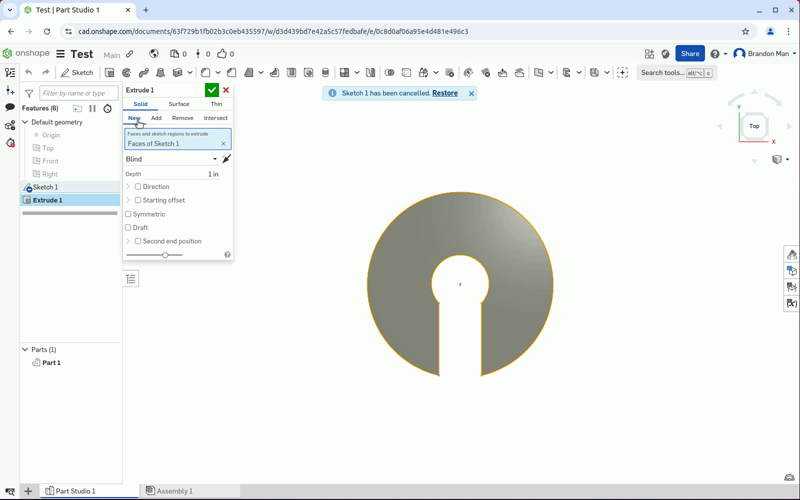
click(137, 120)
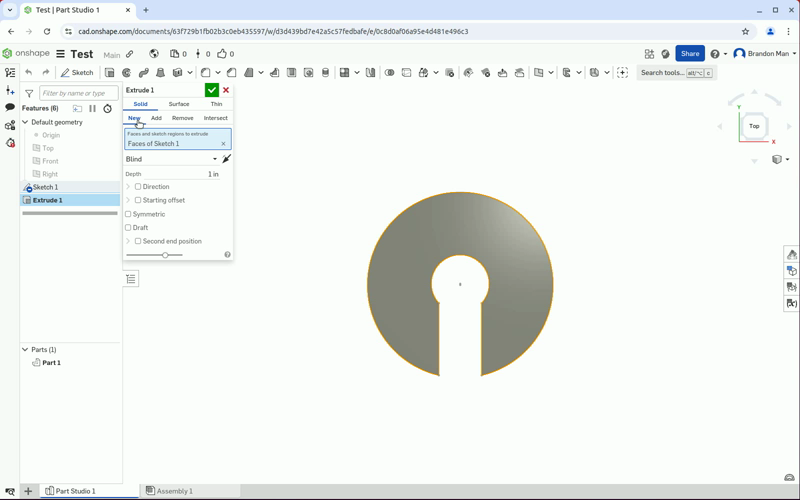
key(tab, 4)
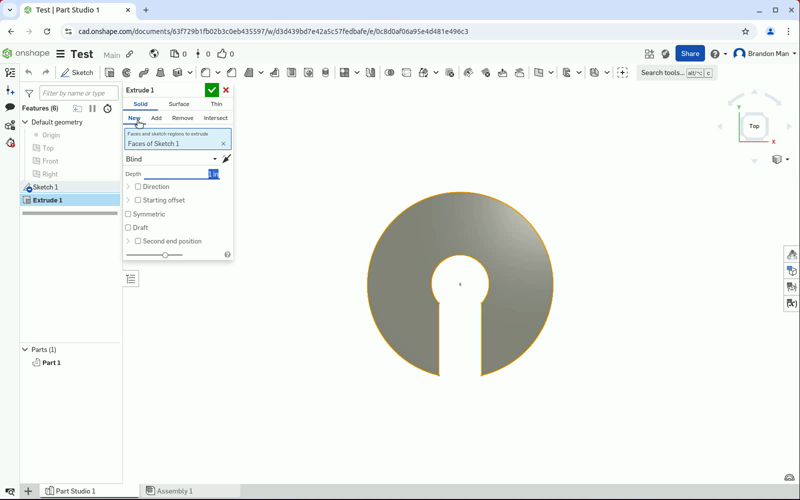
text(11.073)
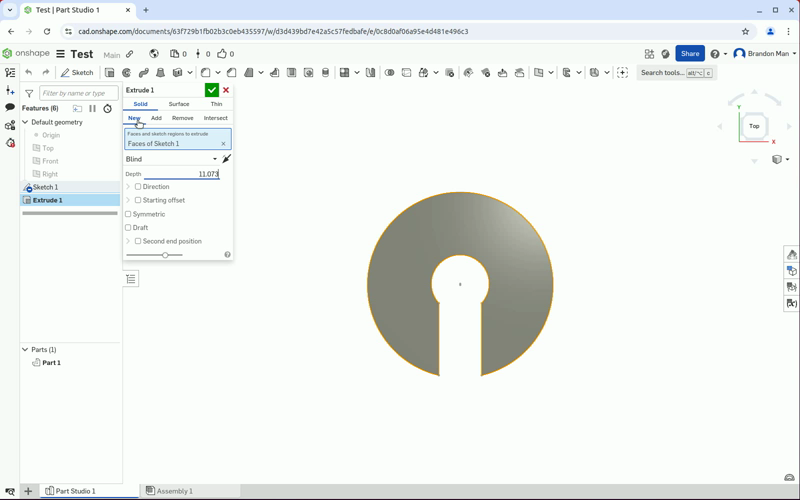
key(enter)
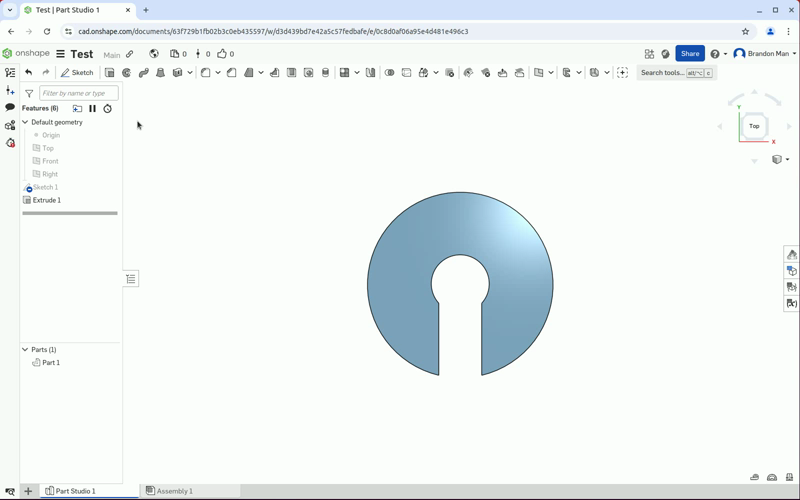
key(shift+h)
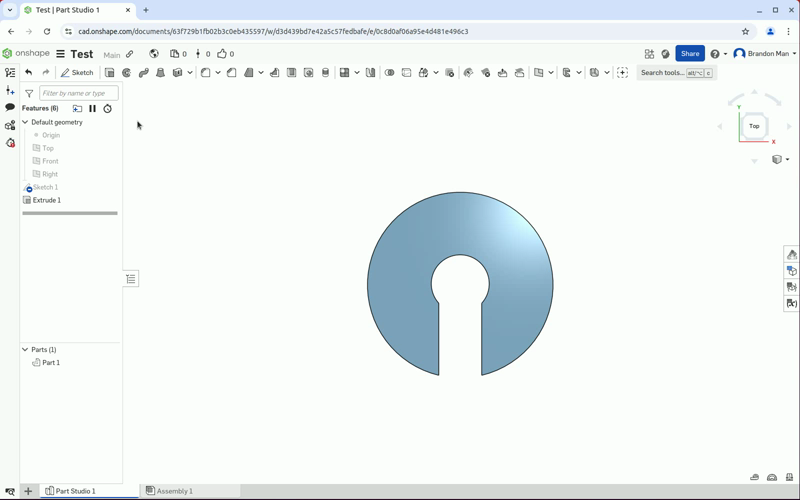
key(shift+h)
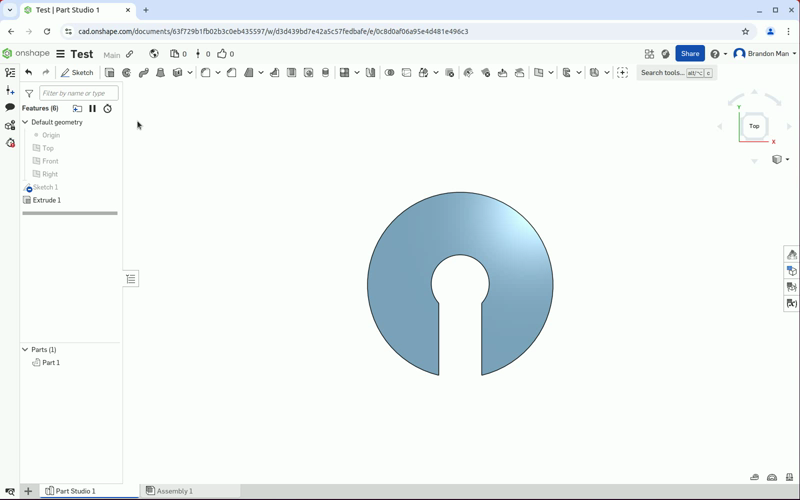
mouse_move(73, 189)
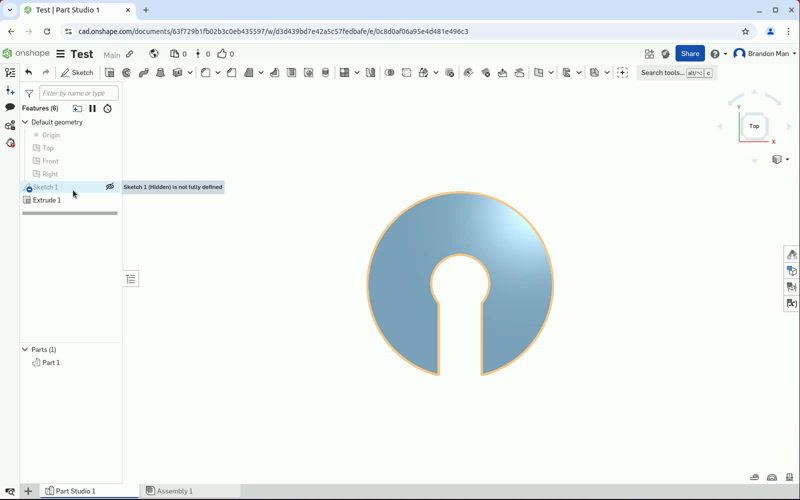
click(73, 189)
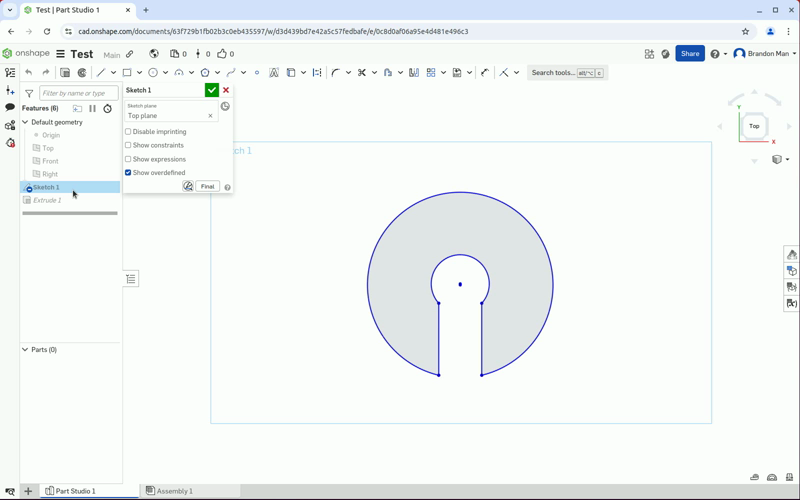
mouse_move(229, 92)
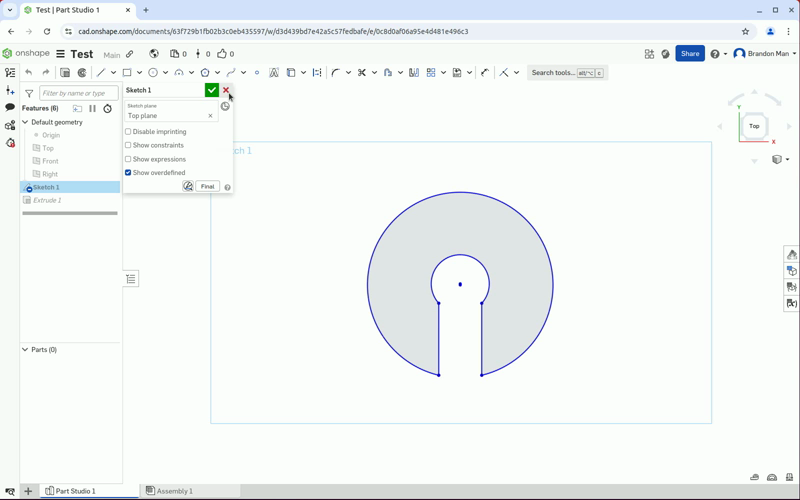
click(229, 92)
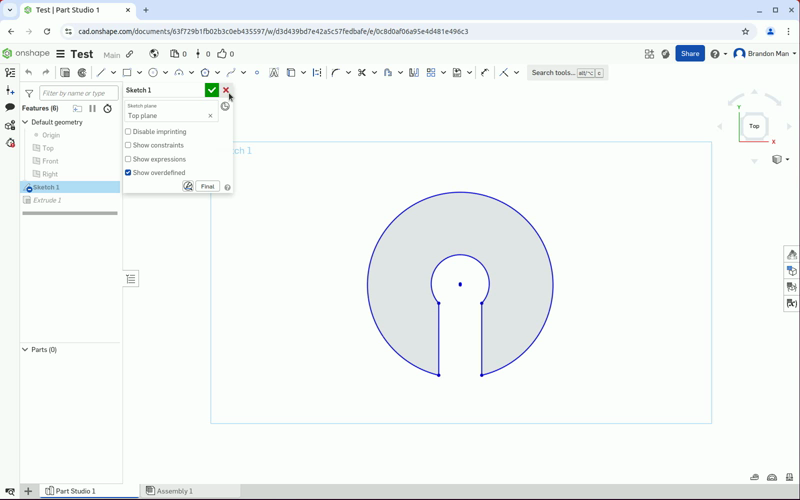
key(shift+s)
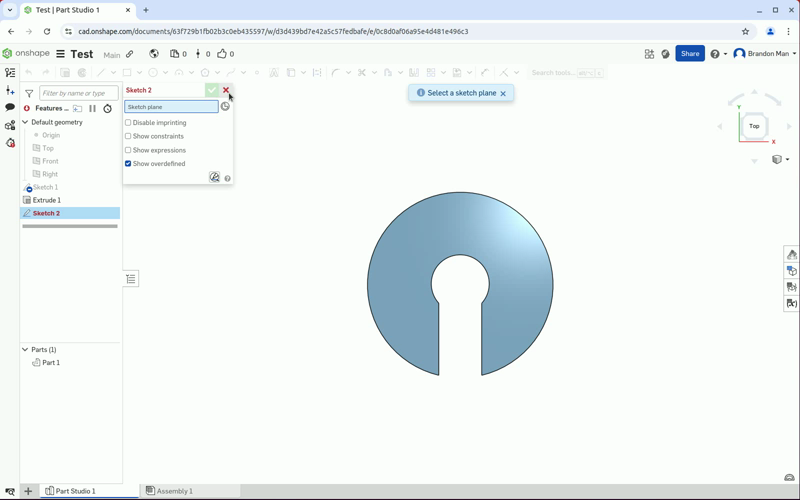
mouse_move(73, 150)
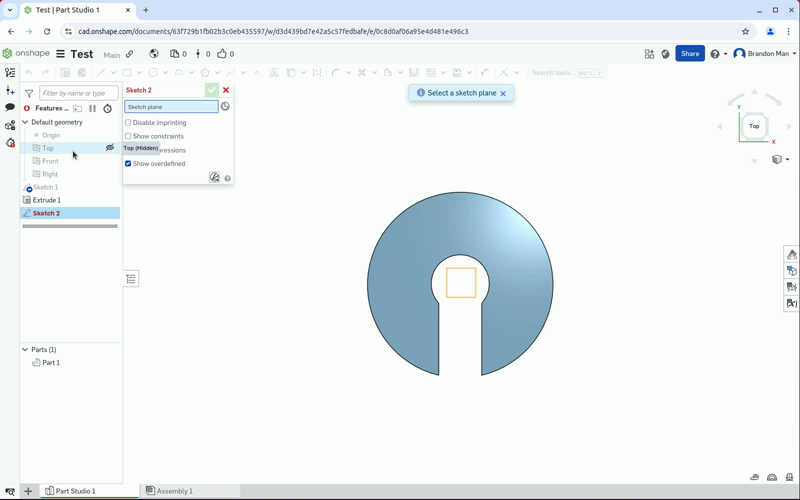
click(73, 150)
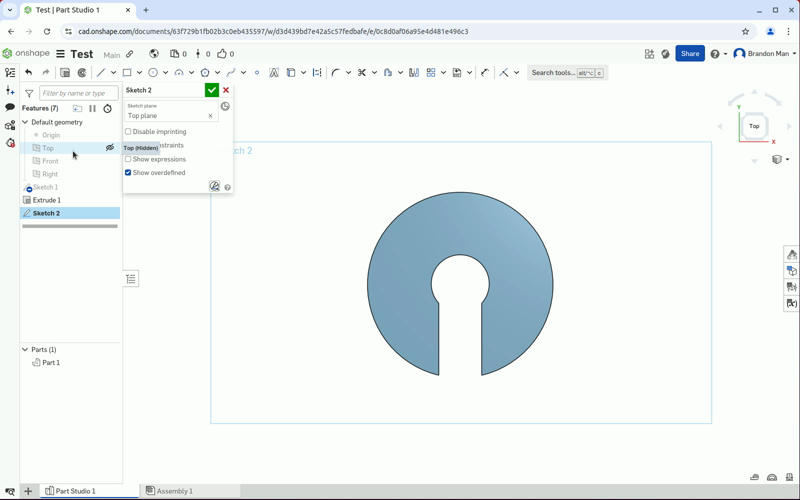
mouse_move(73, 352)
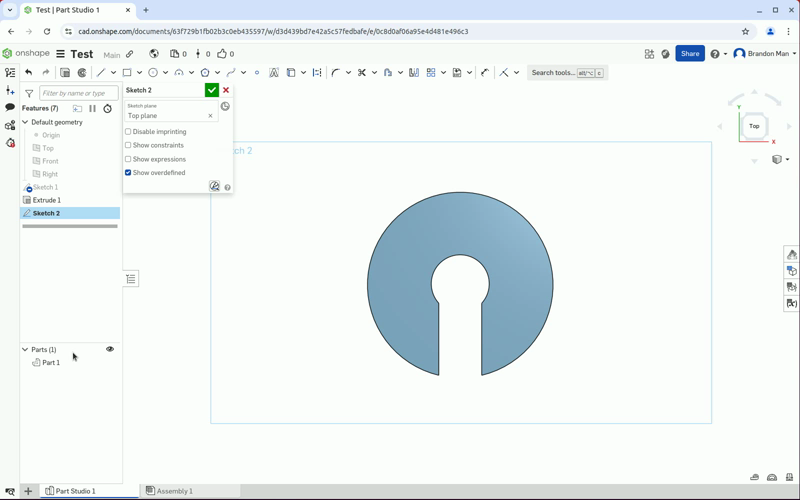
key(y)
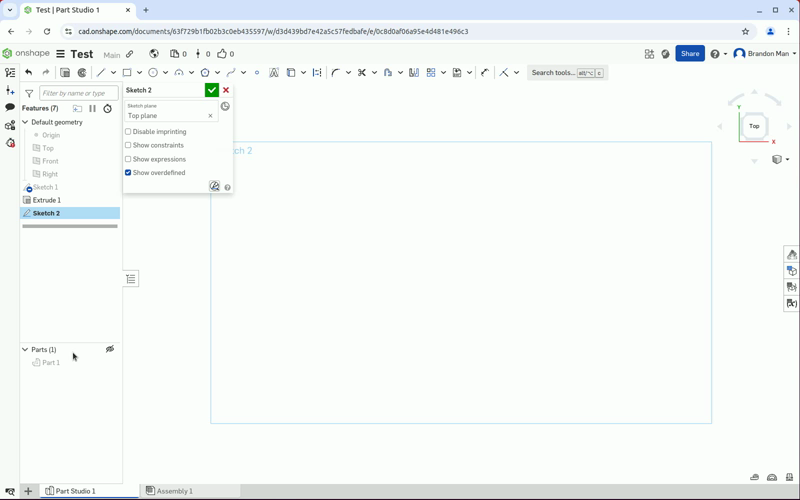
key(a)
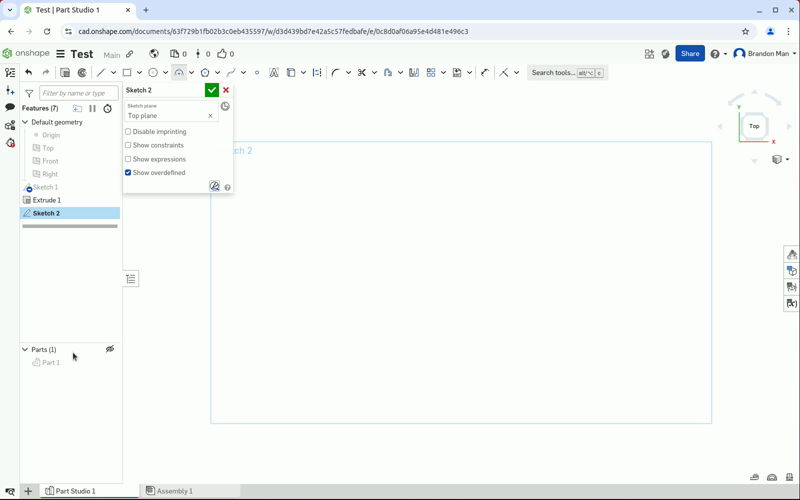
key_down(shift)
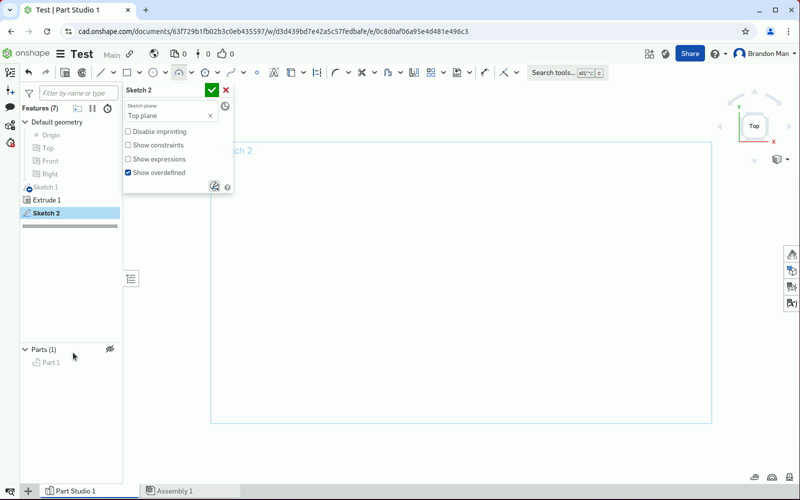
mouse_move(438, 393)
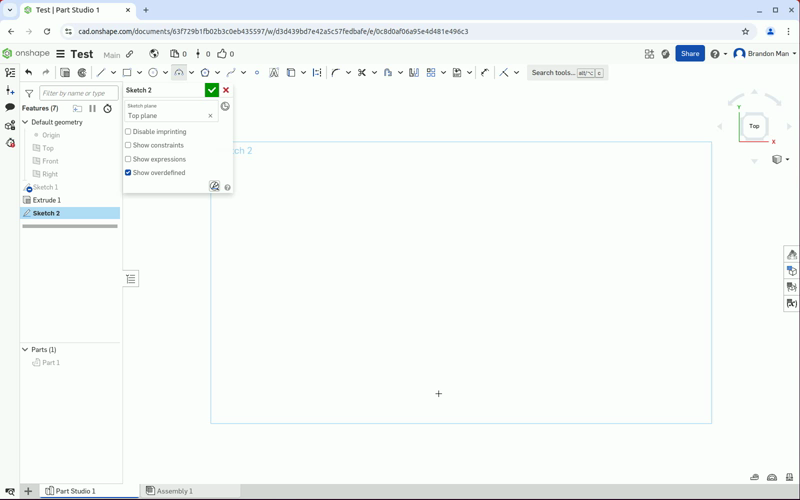
click(438, 393)
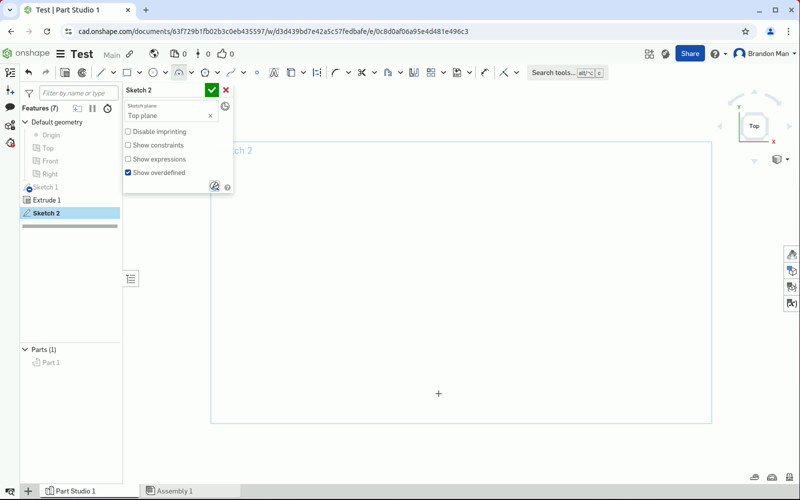
key_up(shift)
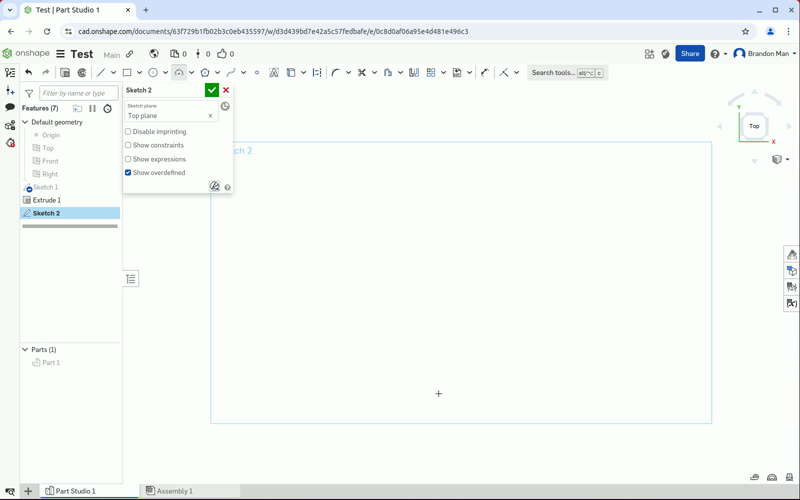
key_down(shift)
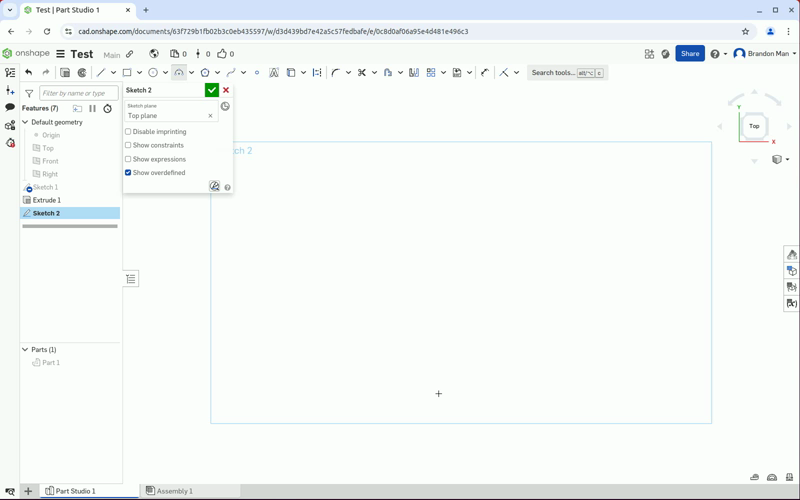
mouse_move(483, 393)
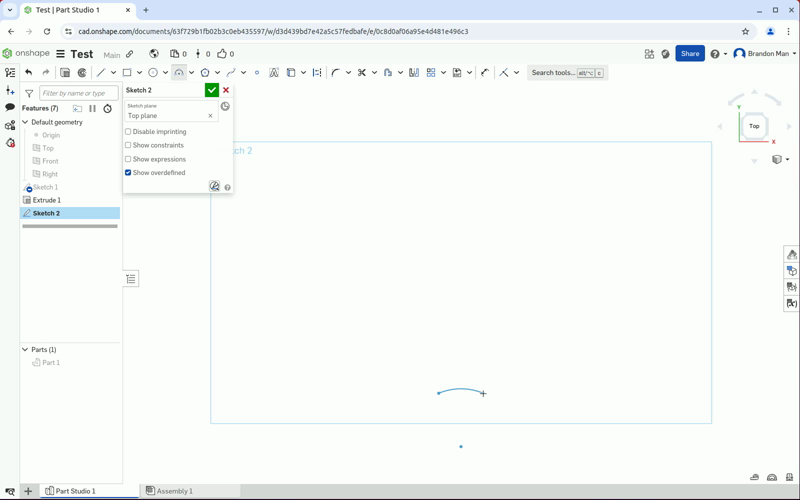
click(483, 393)
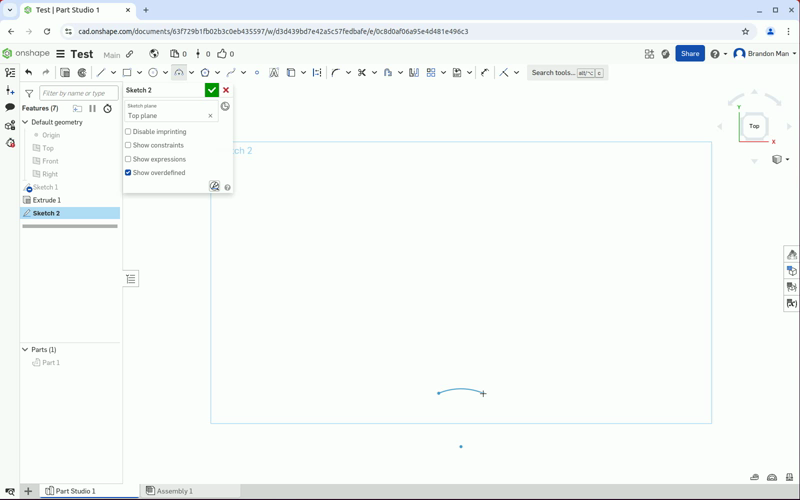
mouse_move(460, 168)
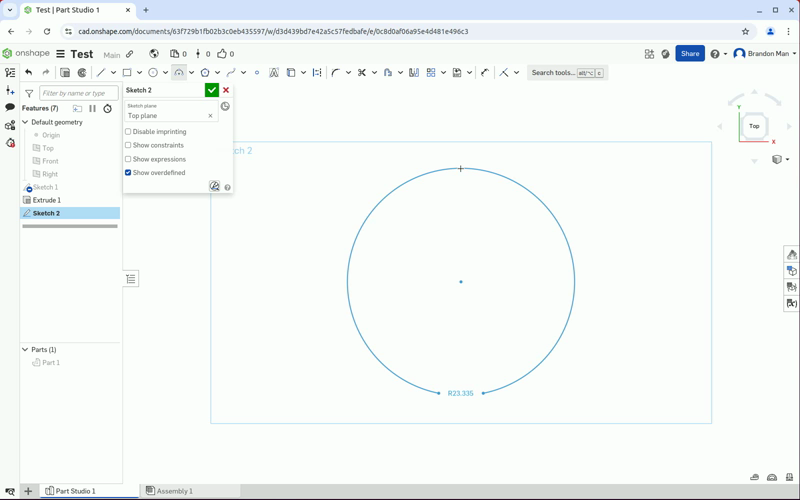
click(460, 168)
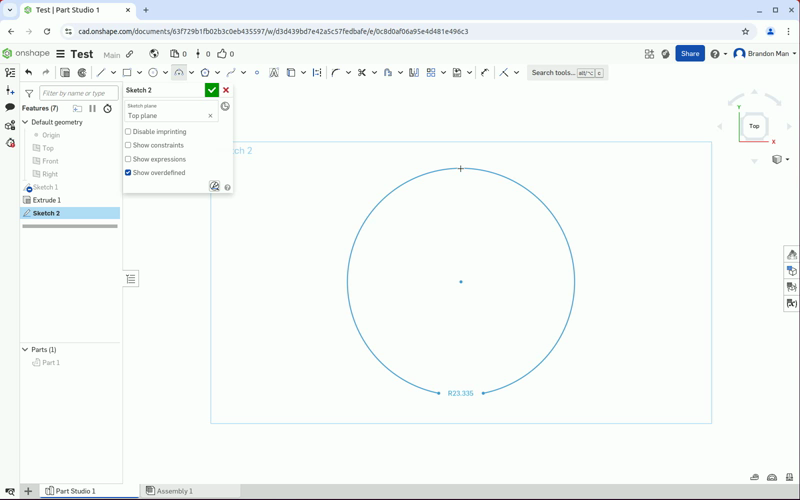
key_up(shift)
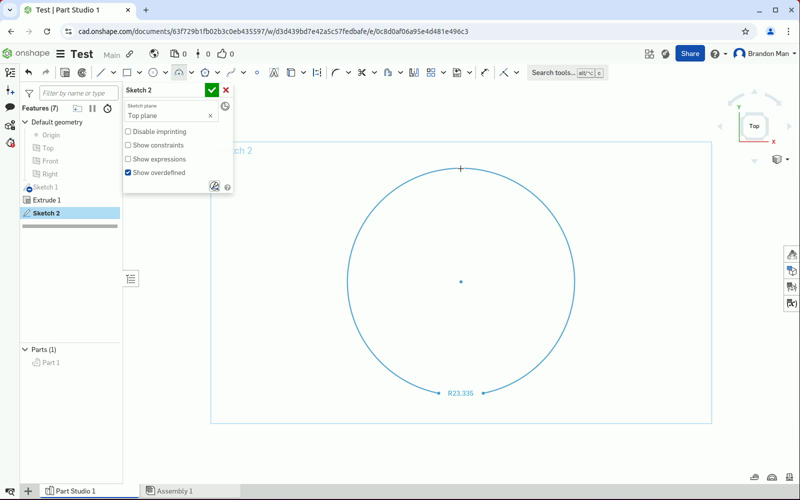
key(esc)
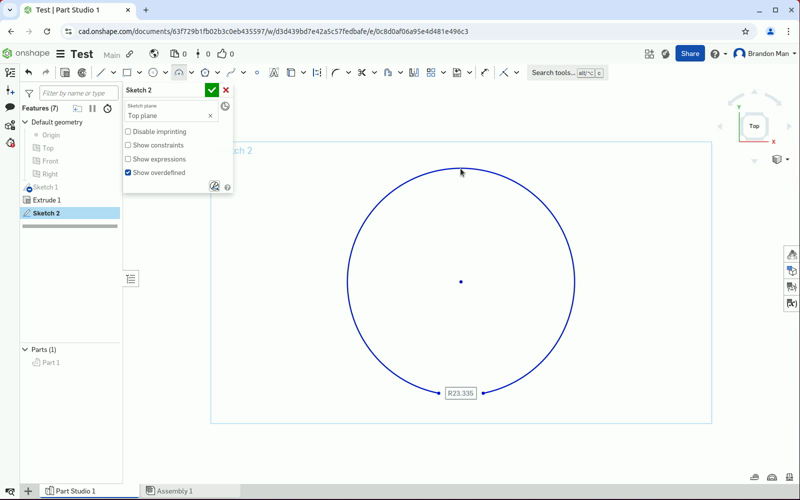
key(l)
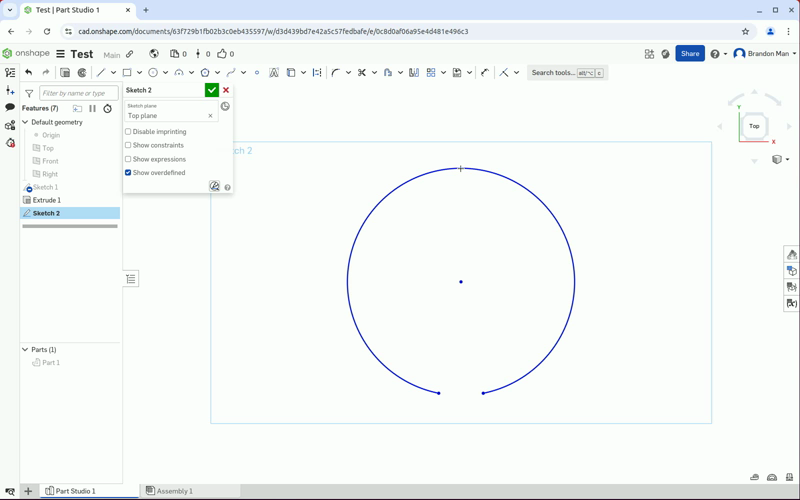
mouse_move(483, 393)
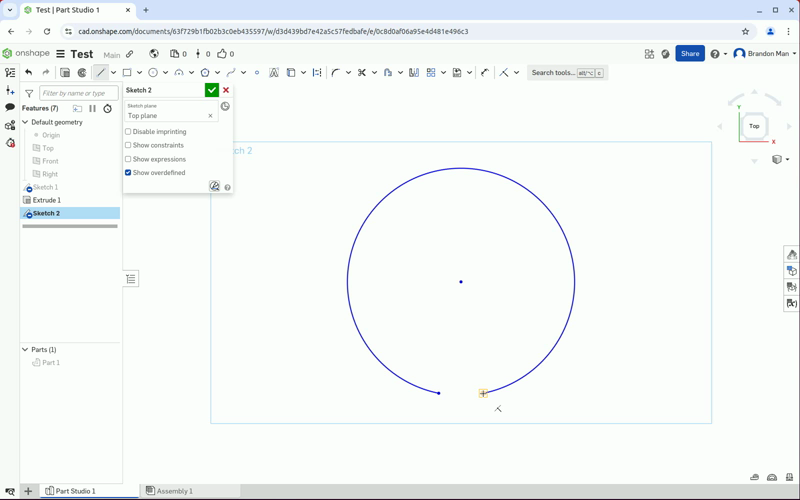
click(483, 393)
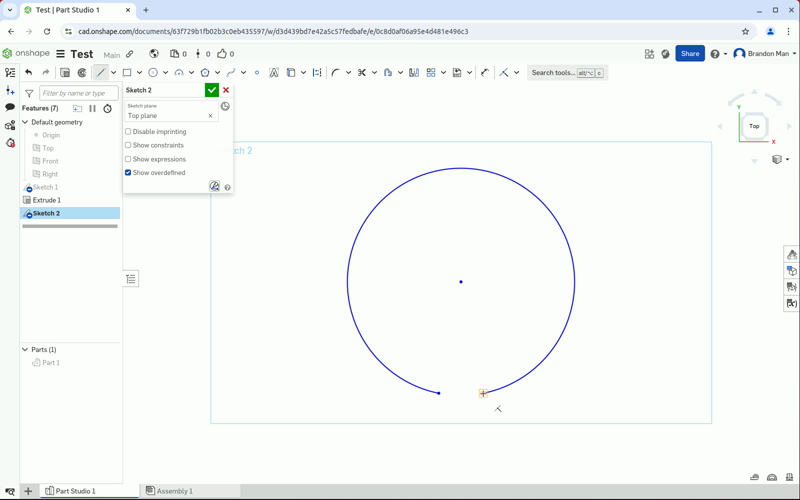
key_down(shift)
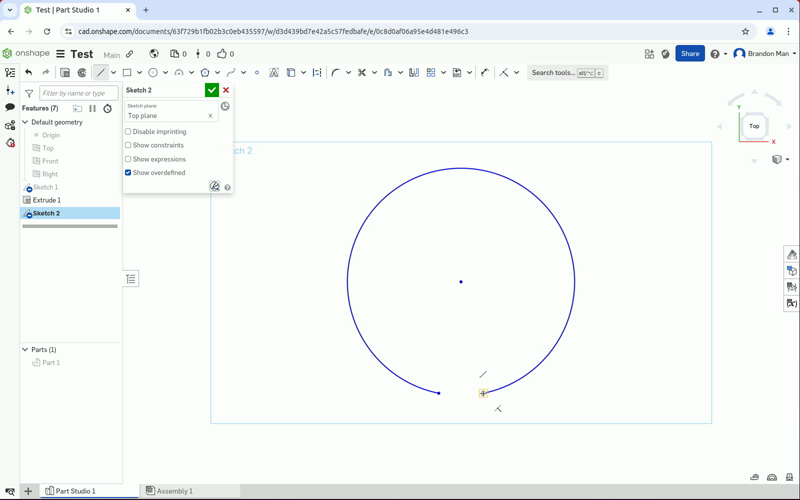
mouse_move(513, 393)
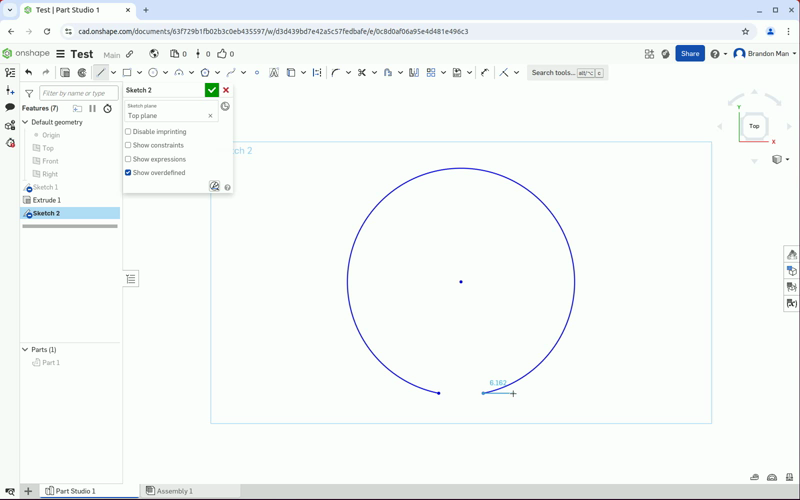
mouse_move(483, 374)
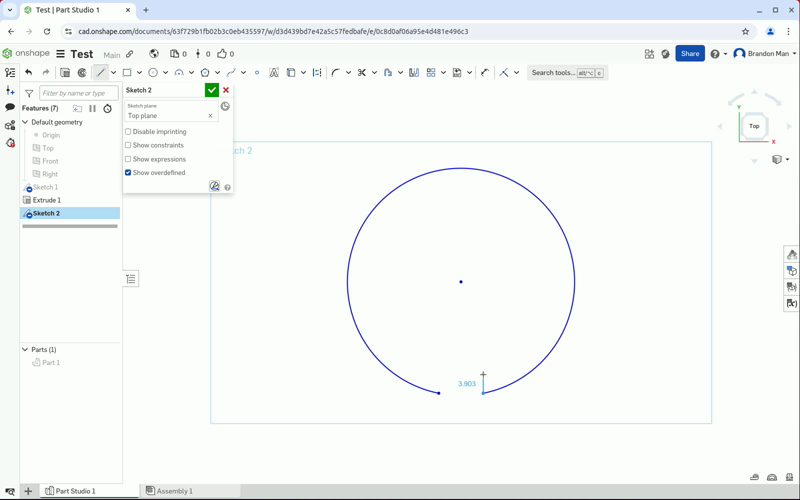
click(483, 374)
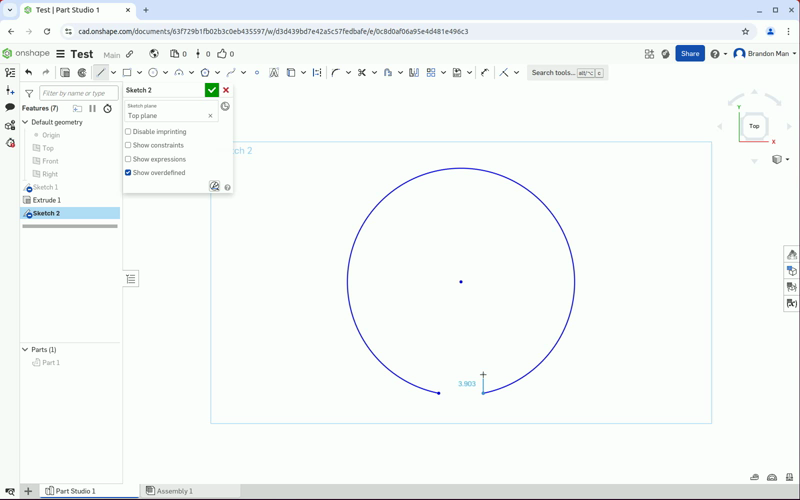
key_up(shift)
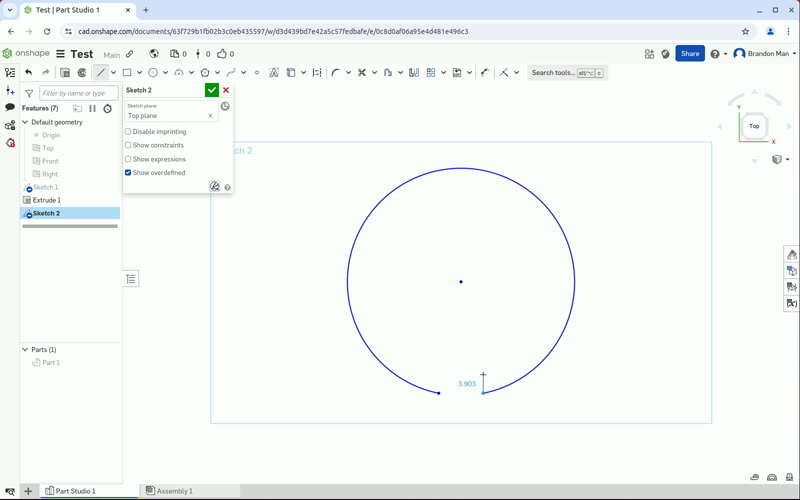
key(esc)
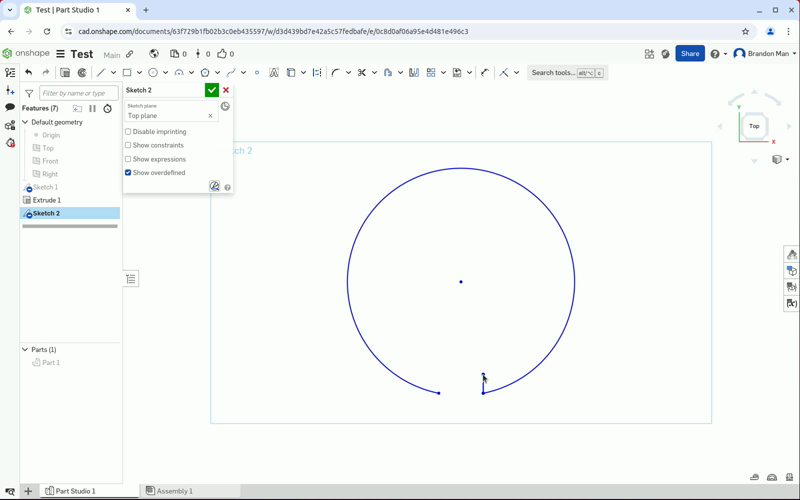
key(a)
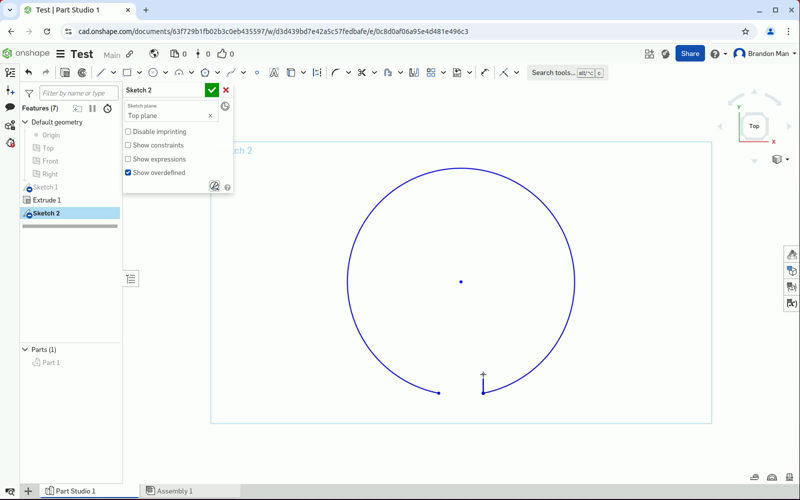
mouse_move(483, 374)
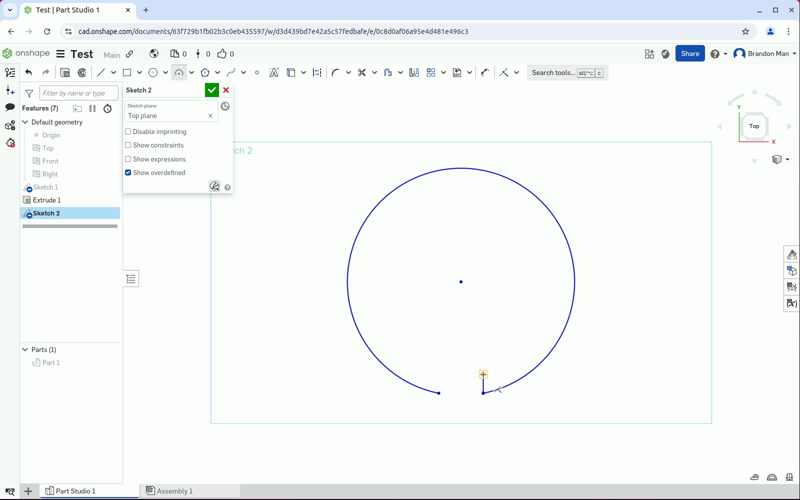
click(483, 374)
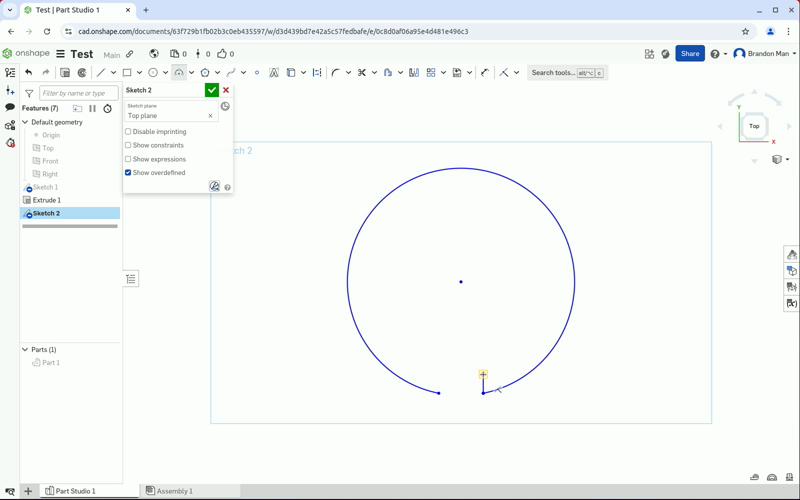
key_down(shift)
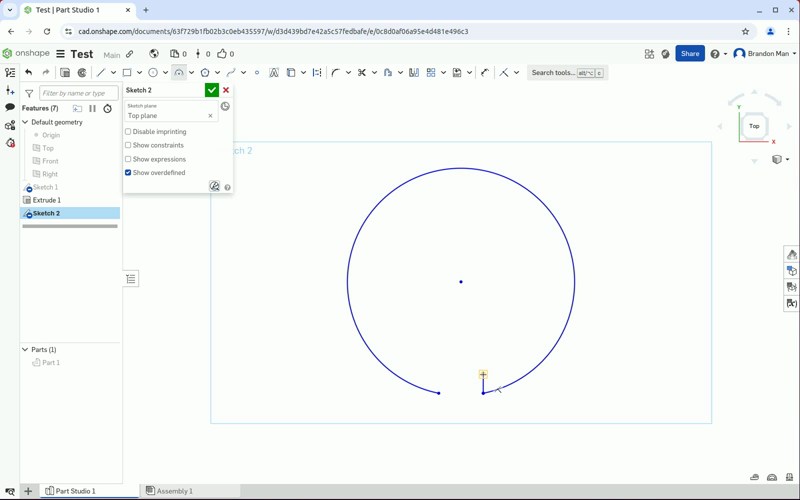
mouse_move(438, 374)
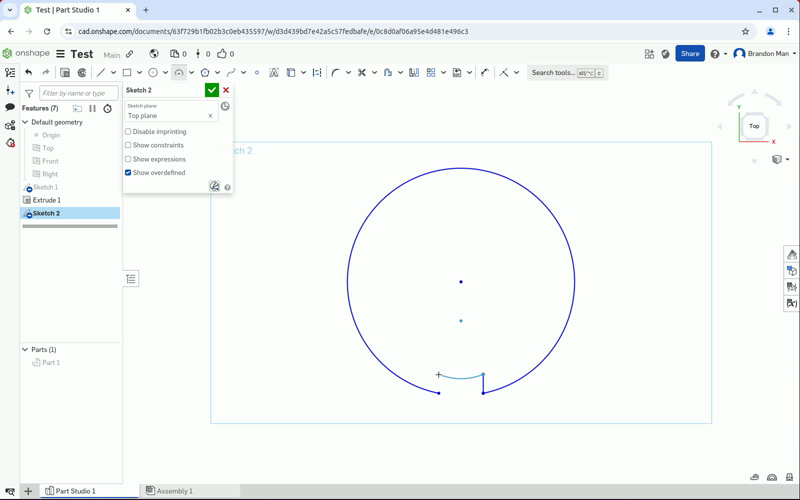
click(438, 374)
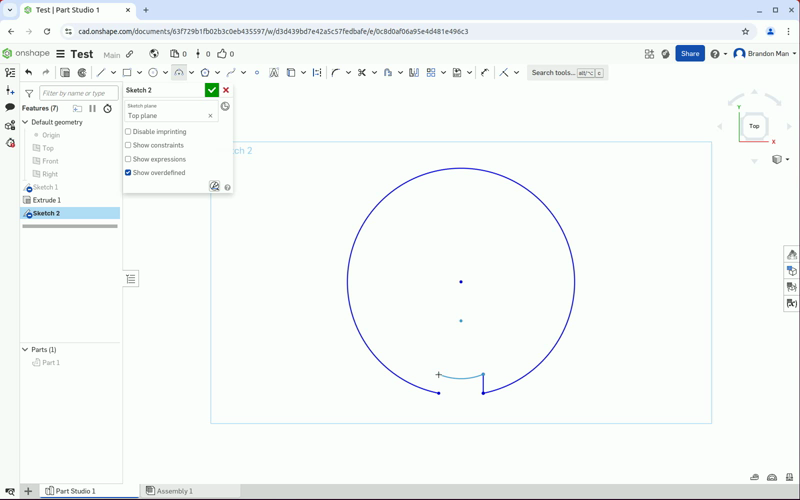
mouse_move(460, 185)
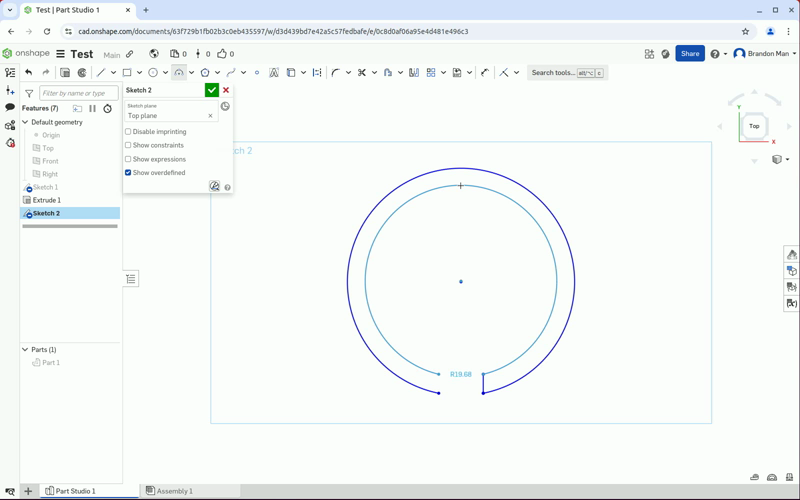
click(460, 185)
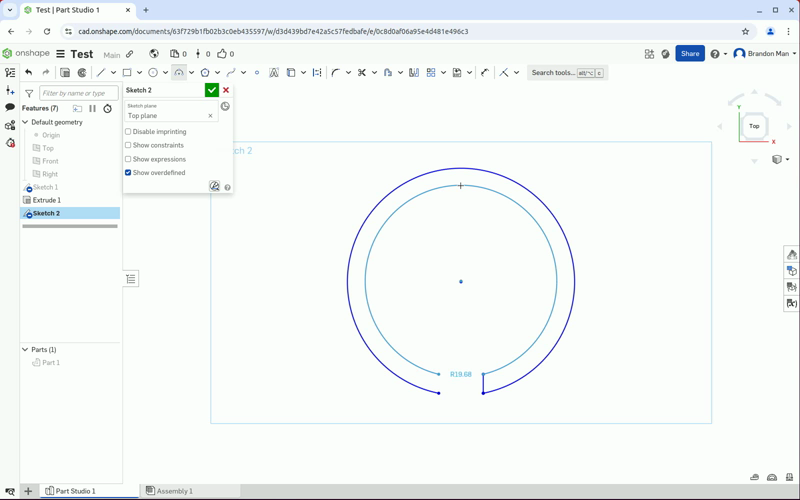
key_up(shift)
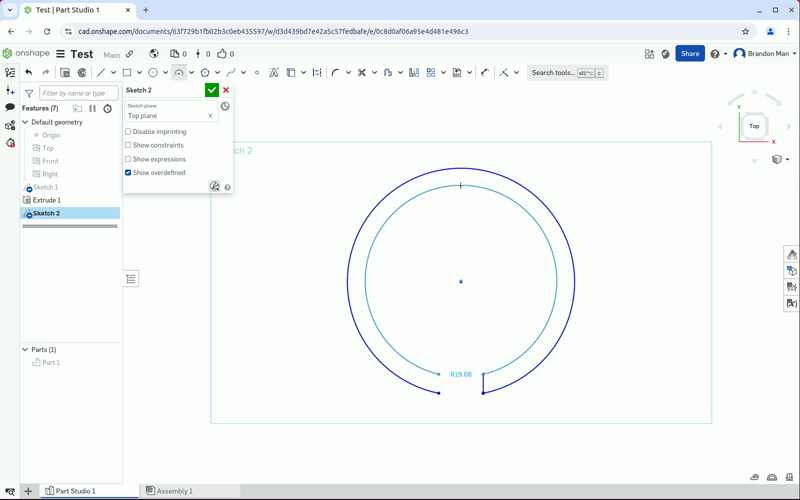
key(esc)
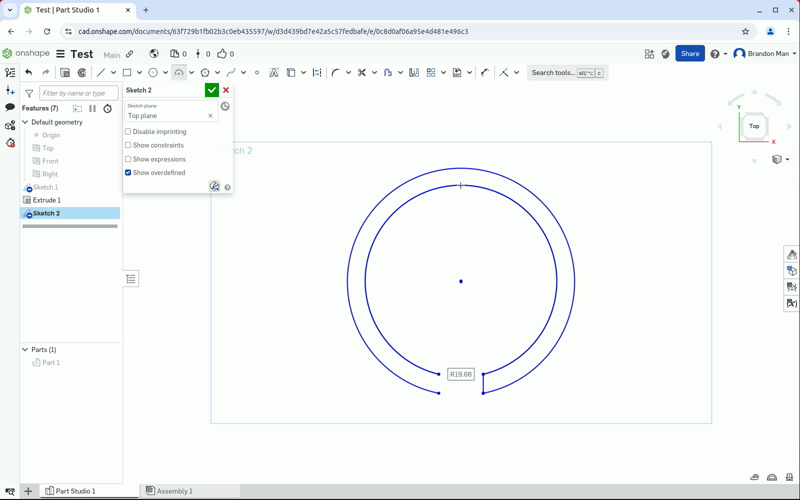
key(l)
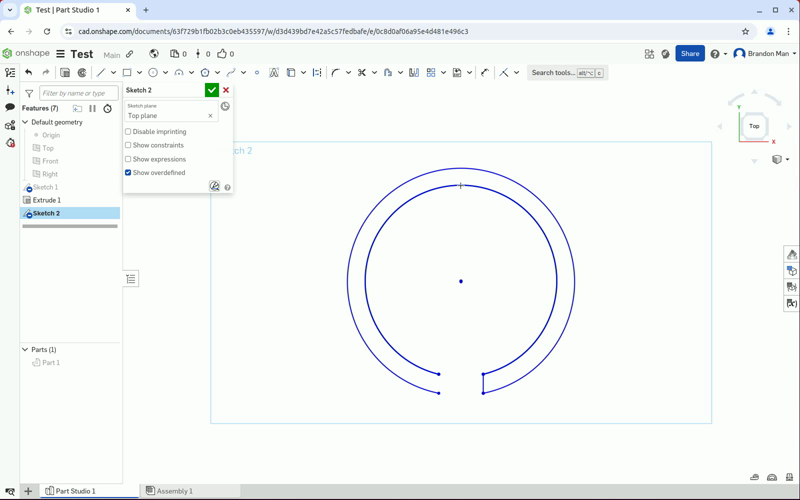
mouse_move(438, 374)
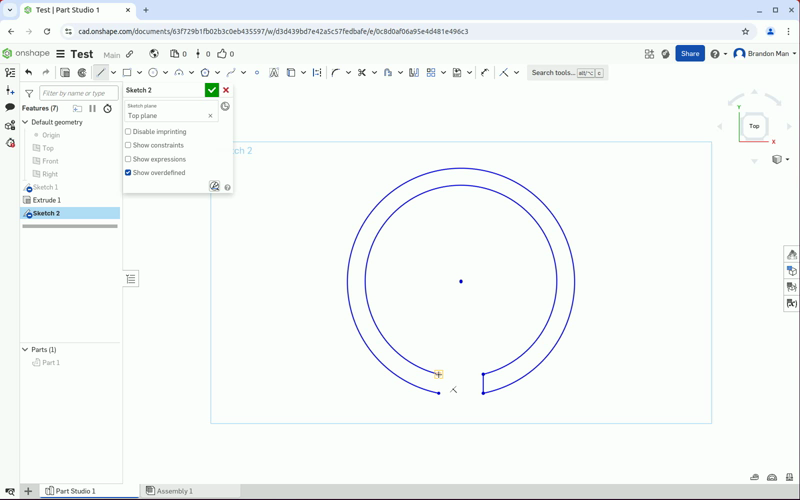
click(438, 374)
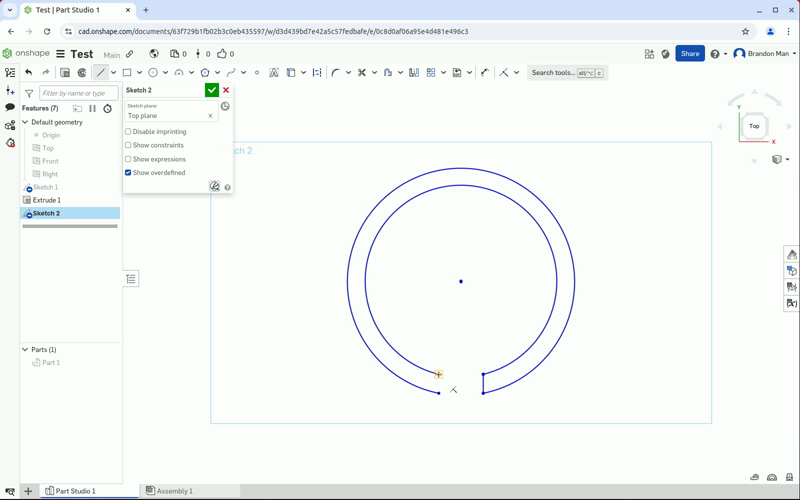
mouse_move(468, 374)
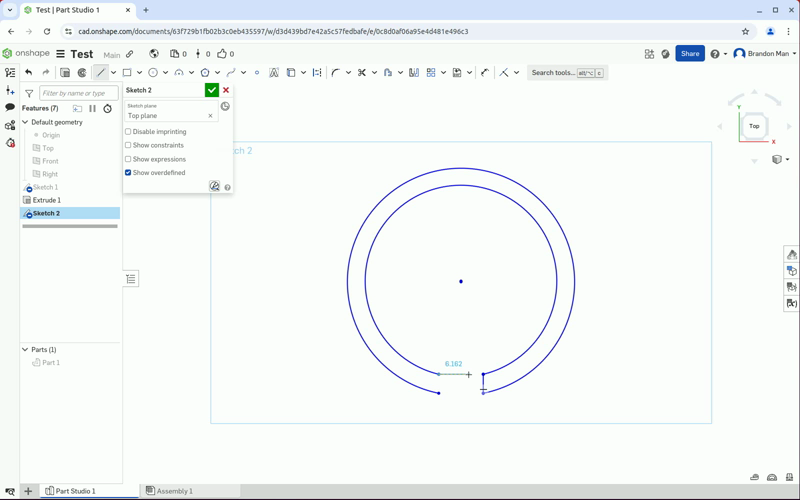
key_down(shift)
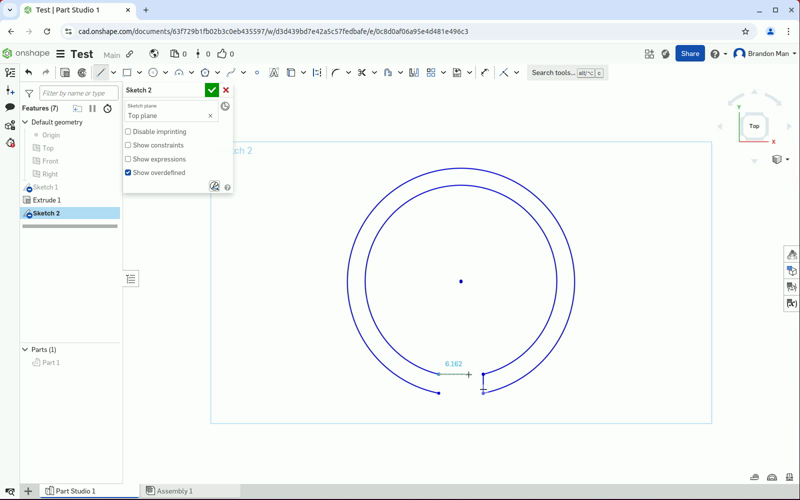
mouse_move(438, 393)
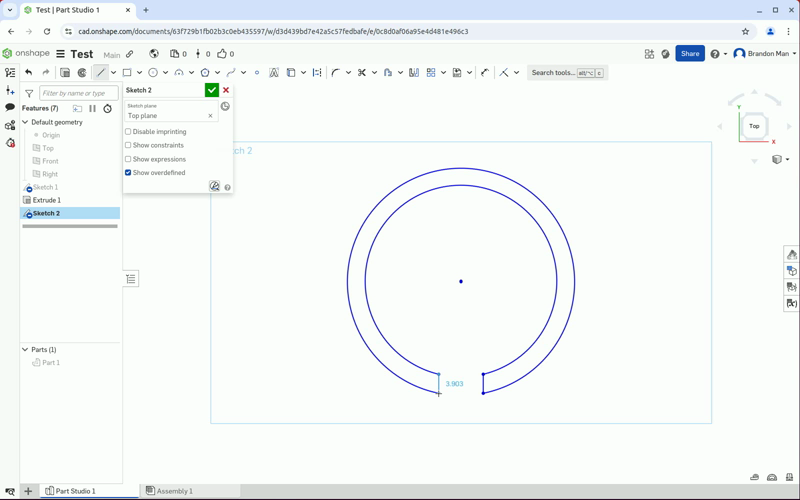
key_up(shift)
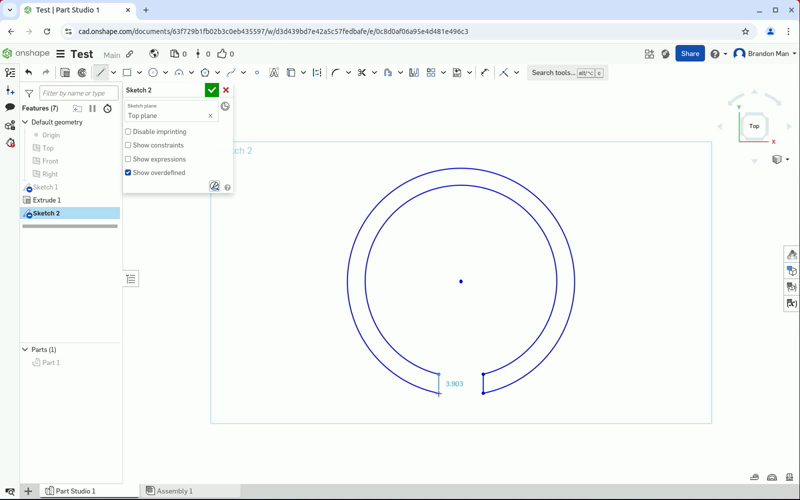
click(438, 393)
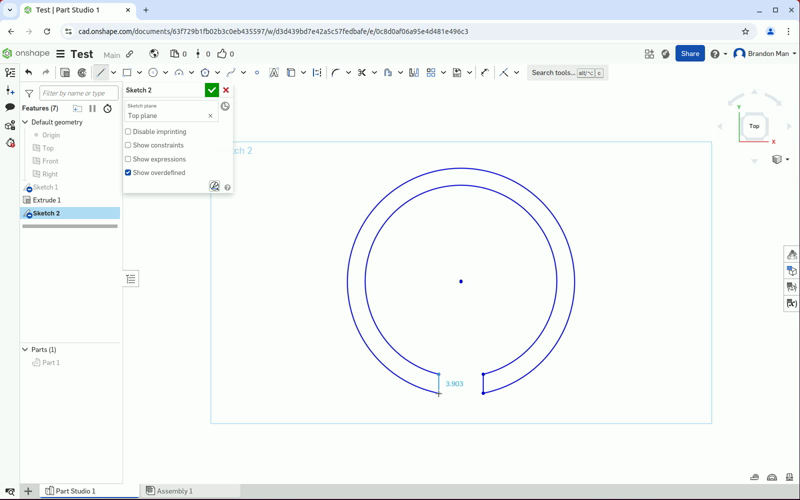
key(esc)
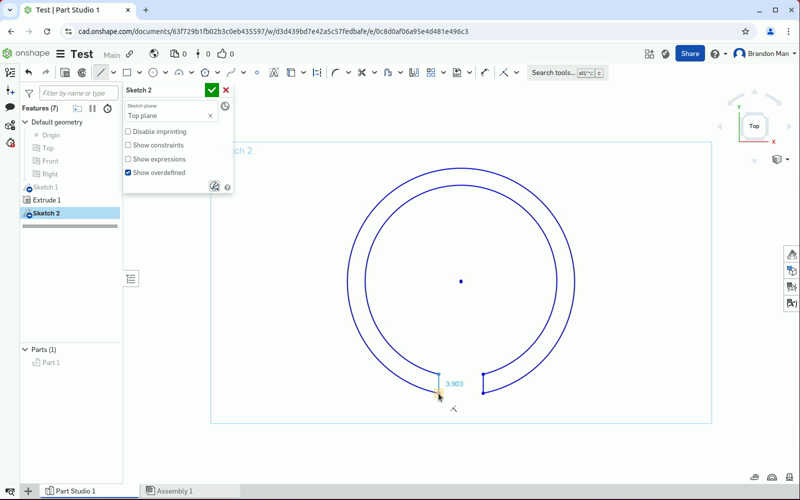
mouse_move(504, 376)
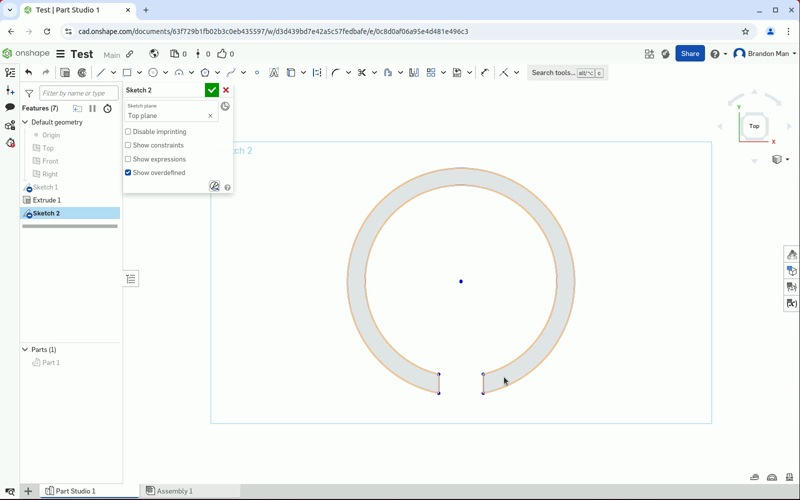
click(504, 376)
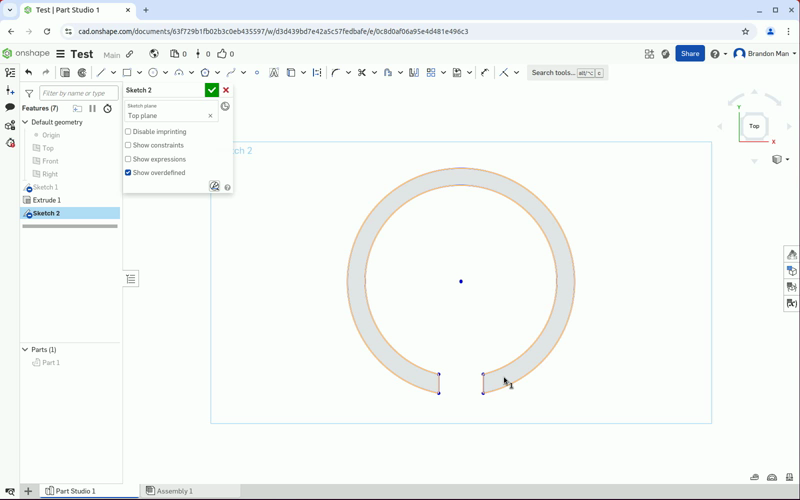
mouse_move(73, 352)
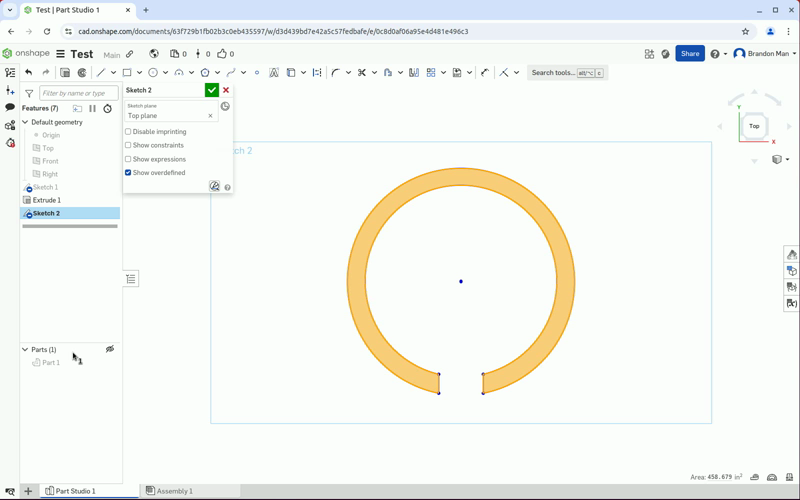
key(shift+y)
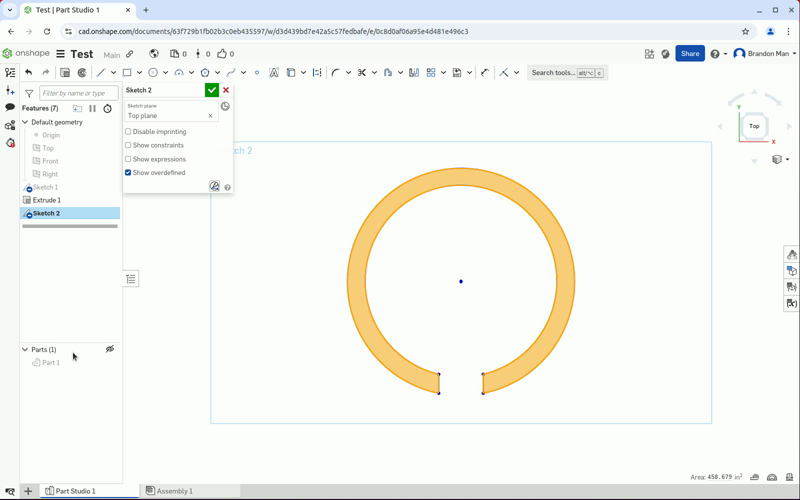
key(shift+e)
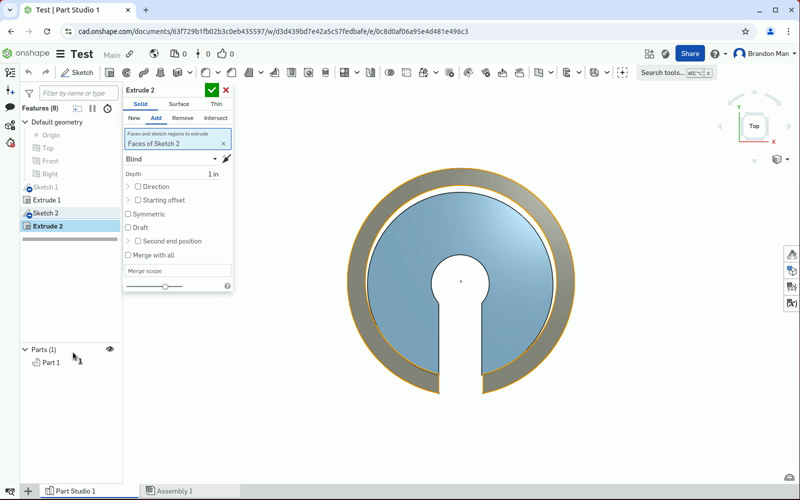
mouse_move(143, 106)
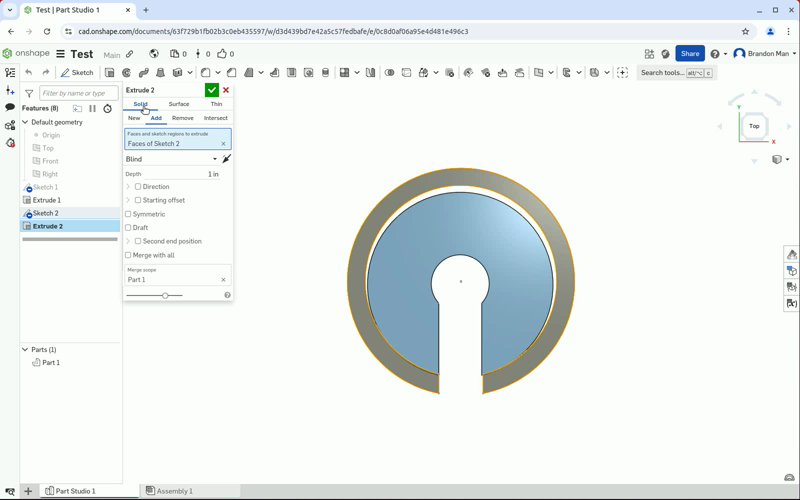
click(143, 106)
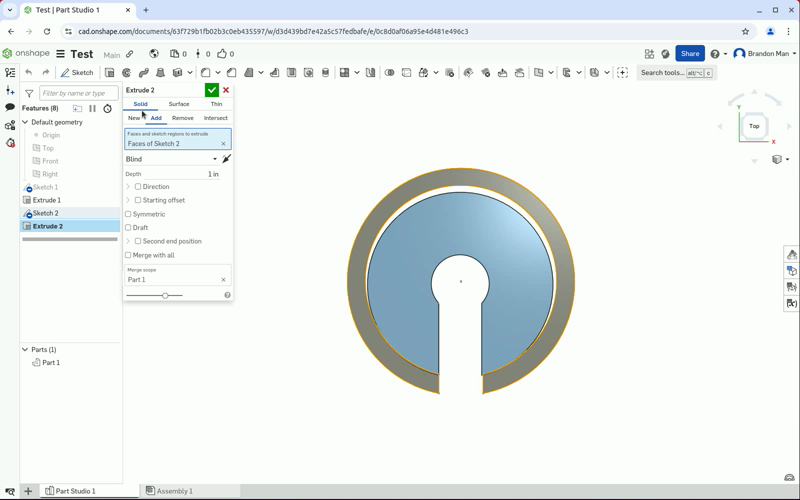
mouse_move(137, 120)
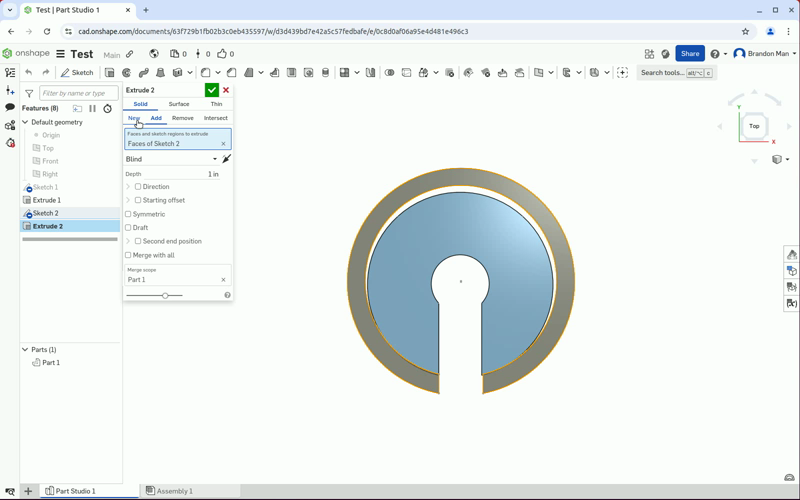
click(137, 120)
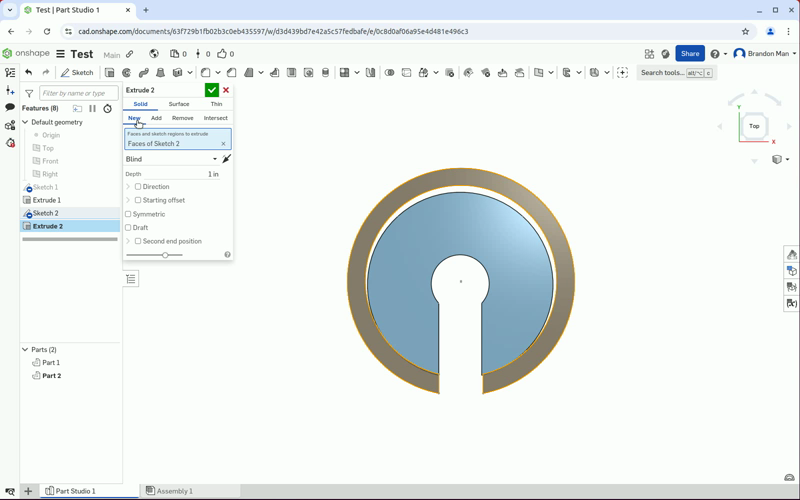
key(tab, 4)
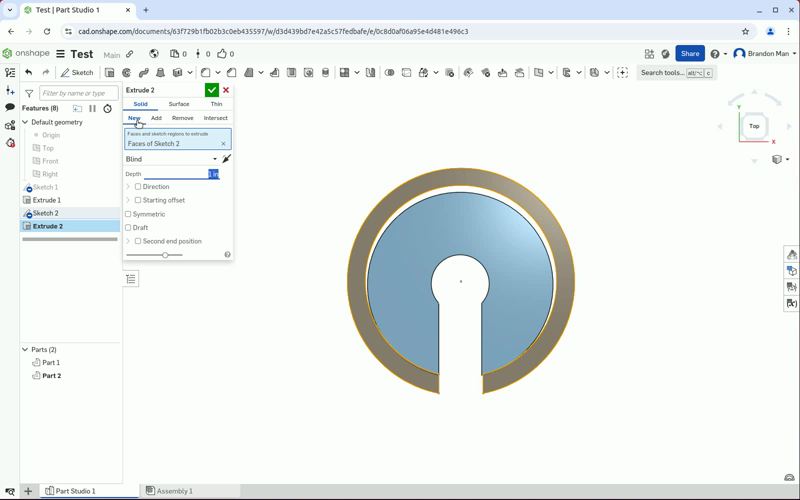
text(1.204)
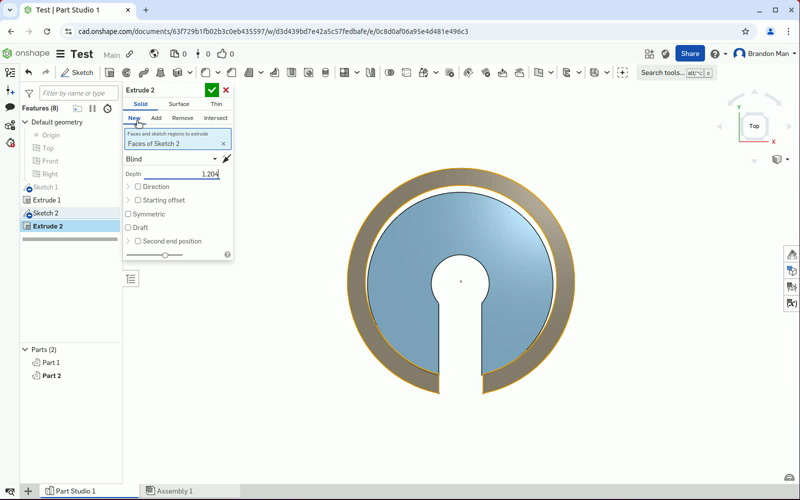
key(enter)
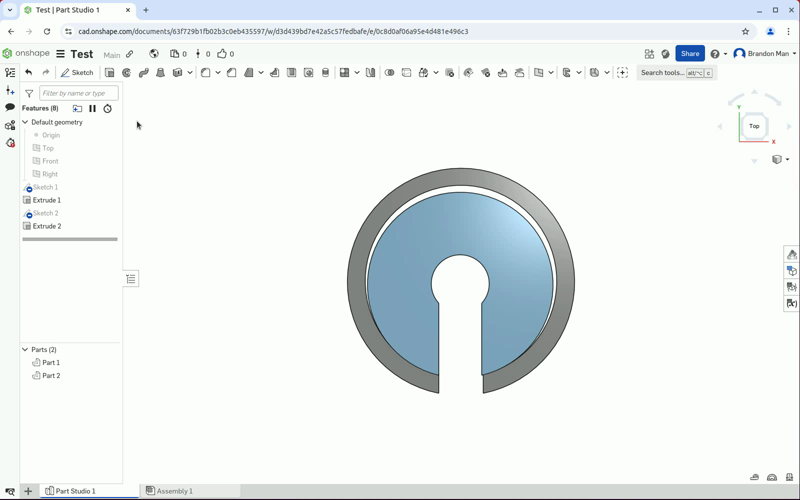
key(shift+h)
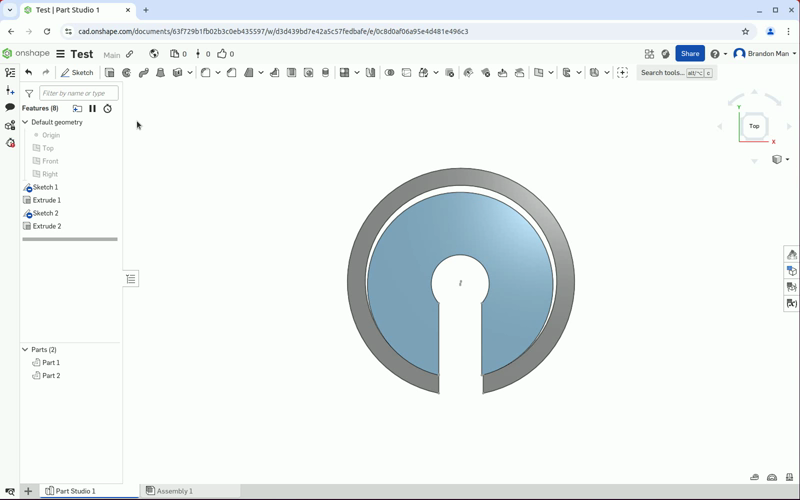
key(shift+h)
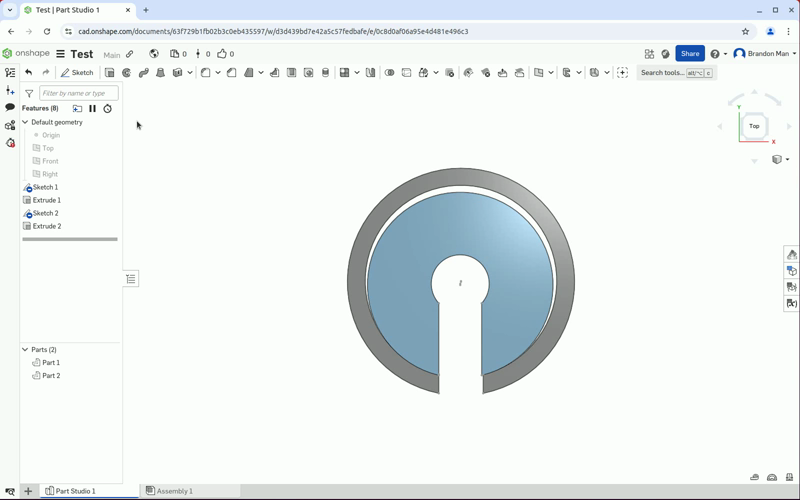
key(shift+7)
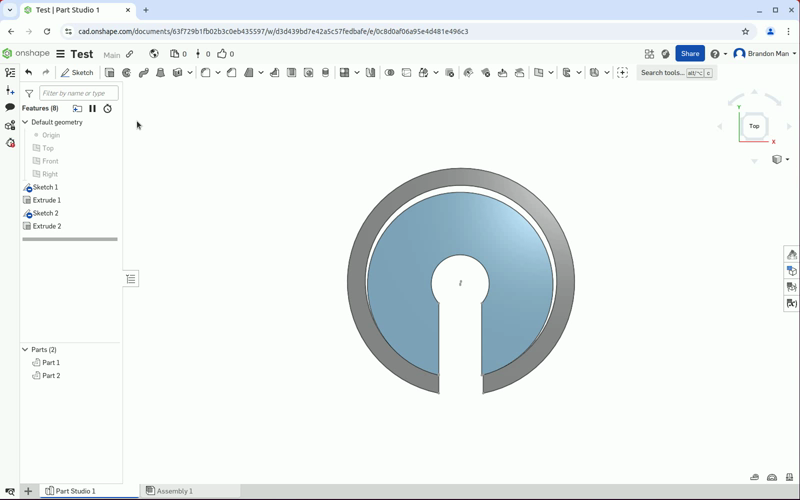
key(up, 3)
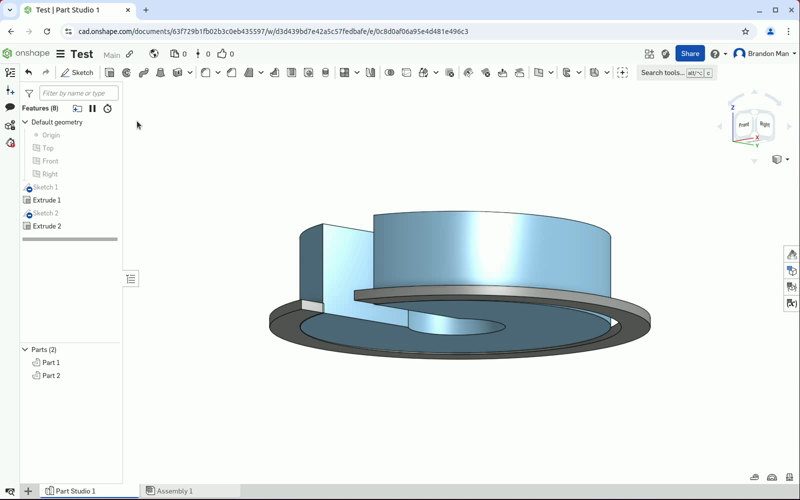
key(left, 3)
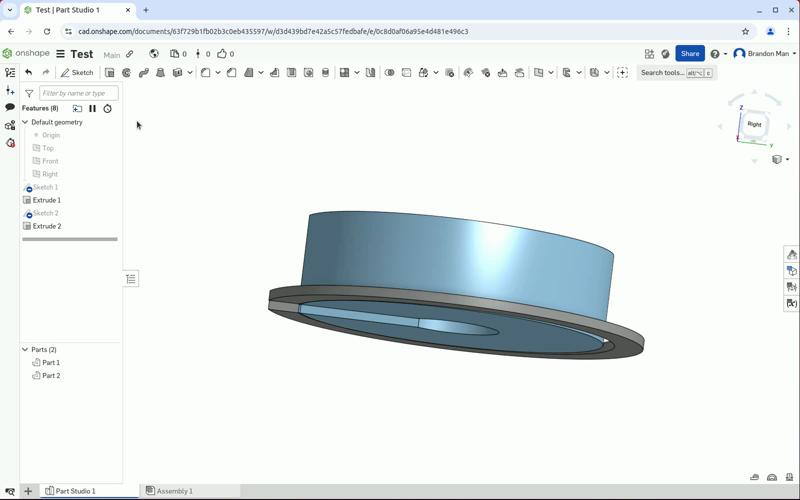
key(right, 3)
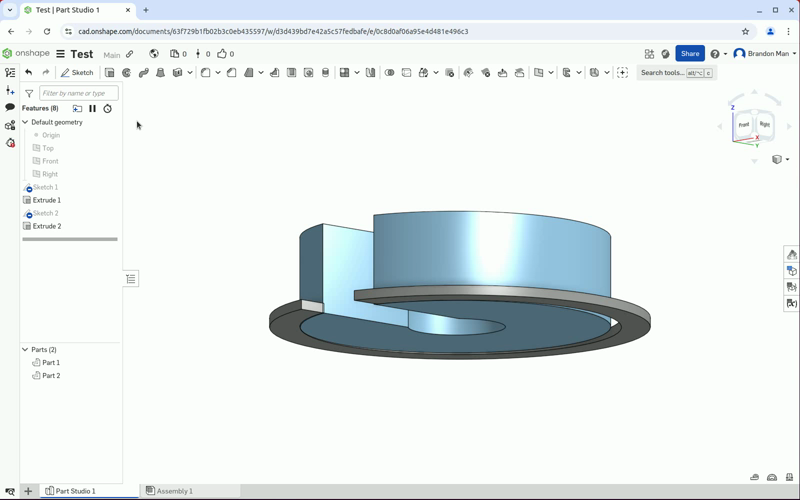
key(down, 3)
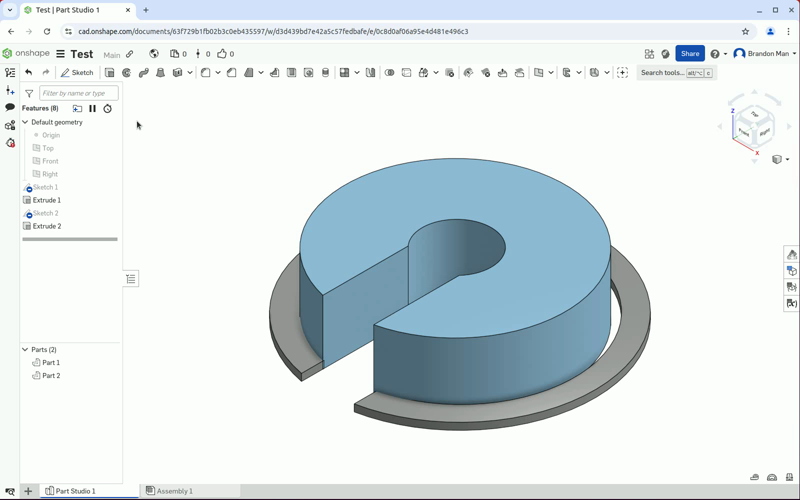
mouse_move(73, 189)
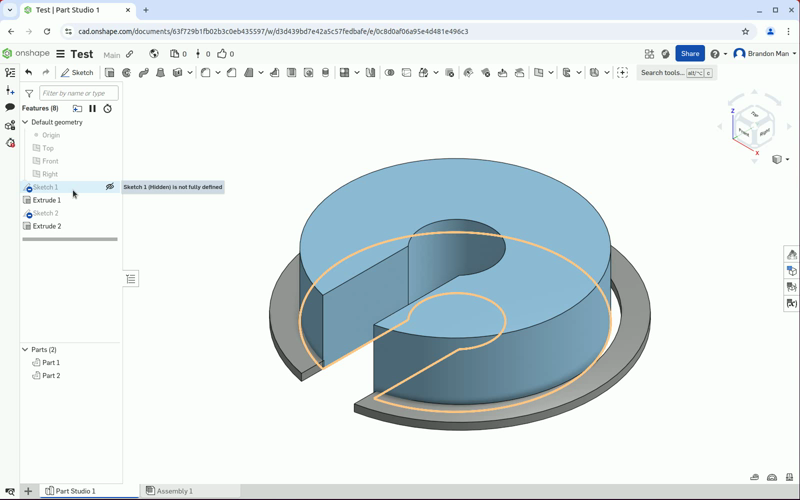
click(73, 189)